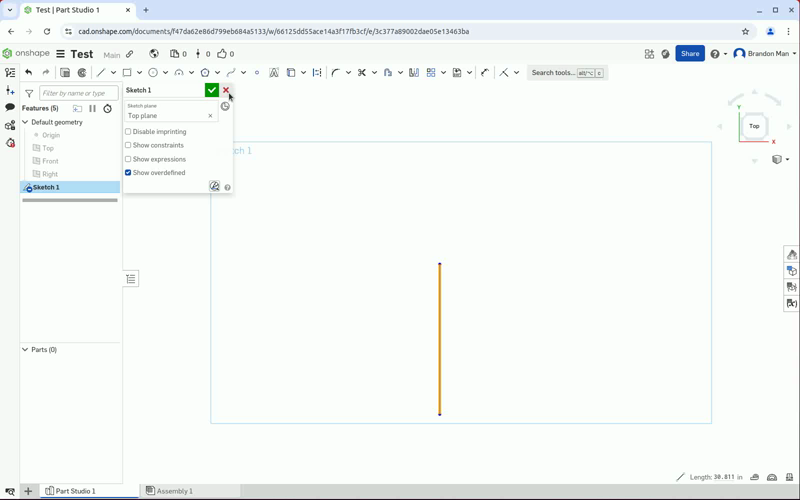
key(shift+h)
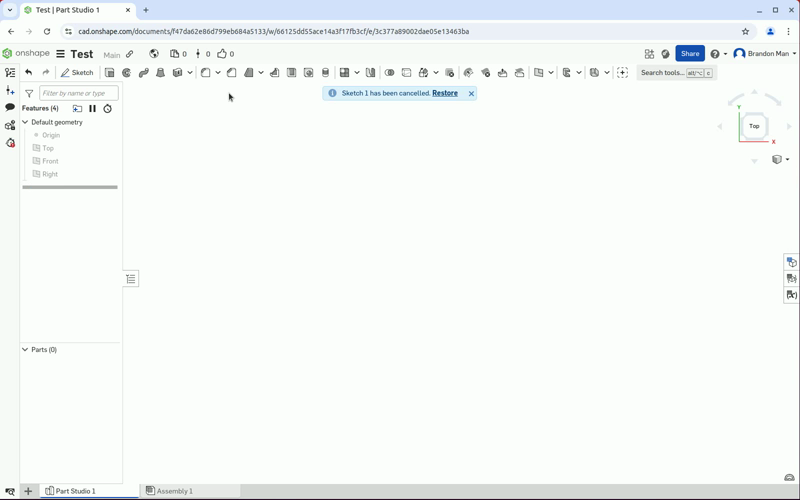
mouse_move(73, 352)
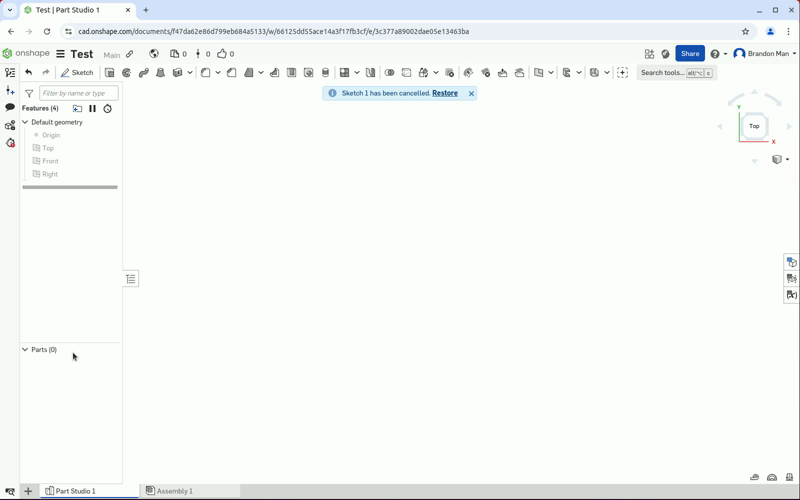
key(y)
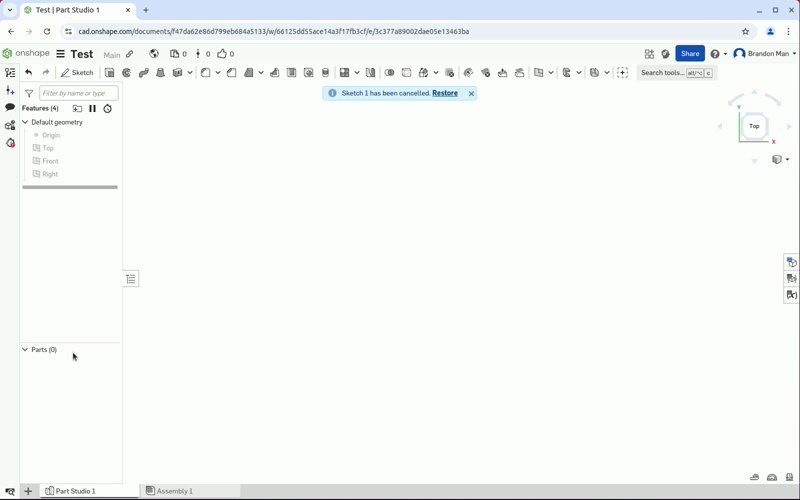
key(shift+p)
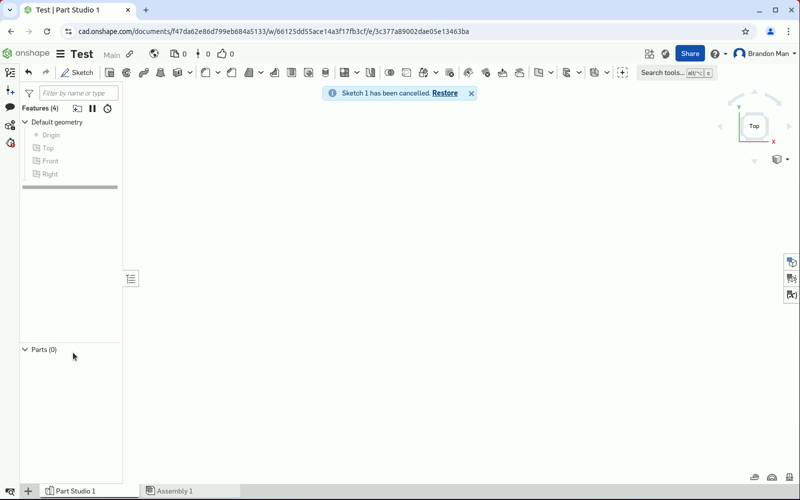
key(space)
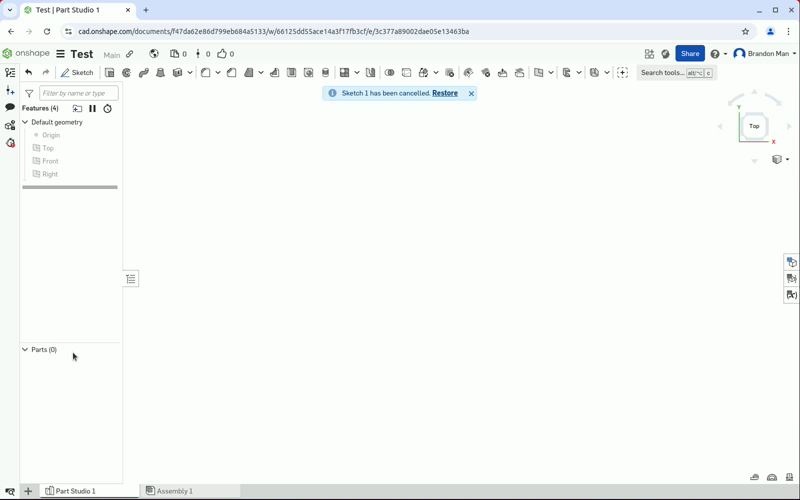
key_down(shift)
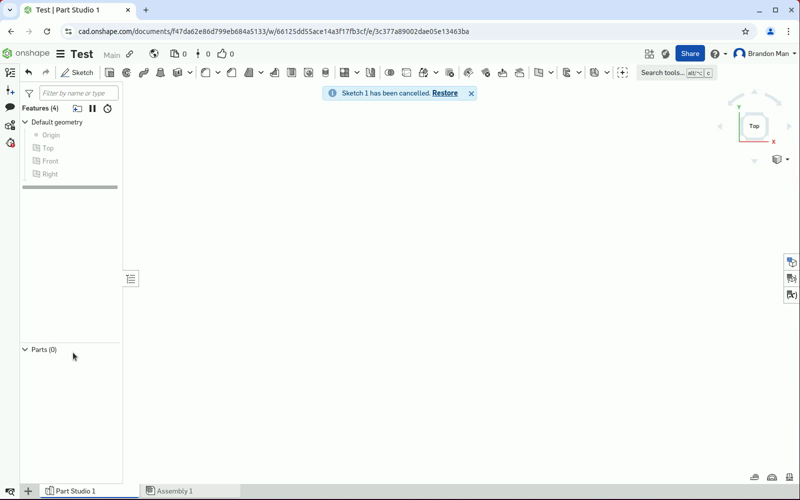
key(up)
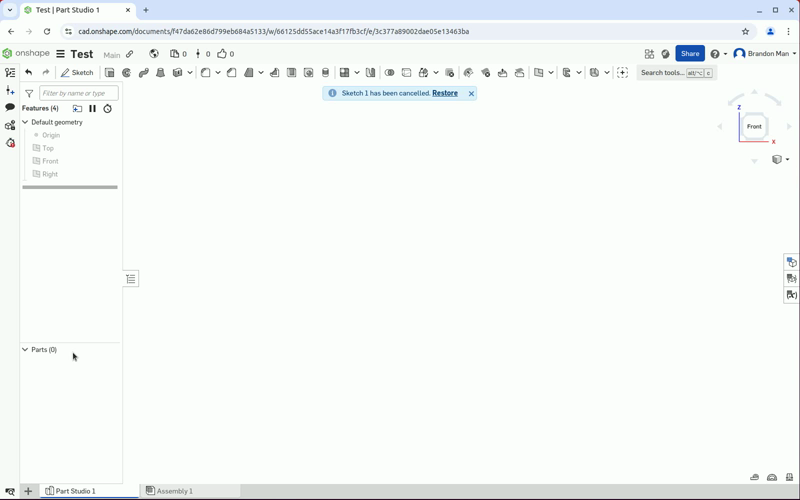
key_up(shift)
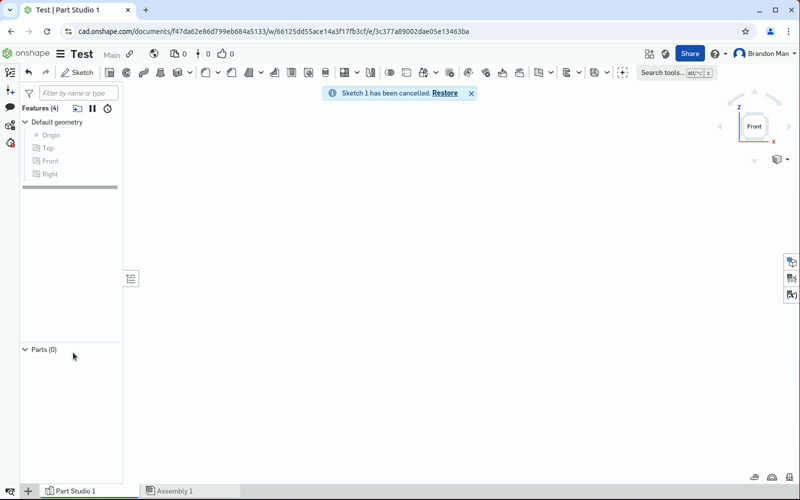
mouse_move(73, 352)
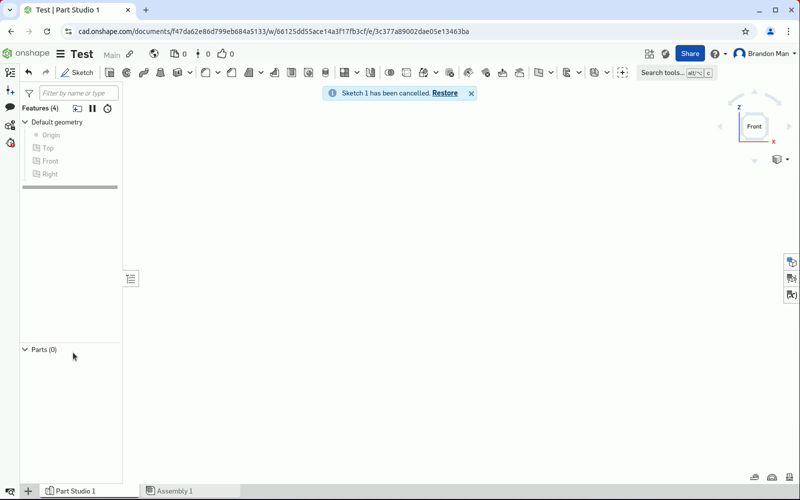
key(shift+y)
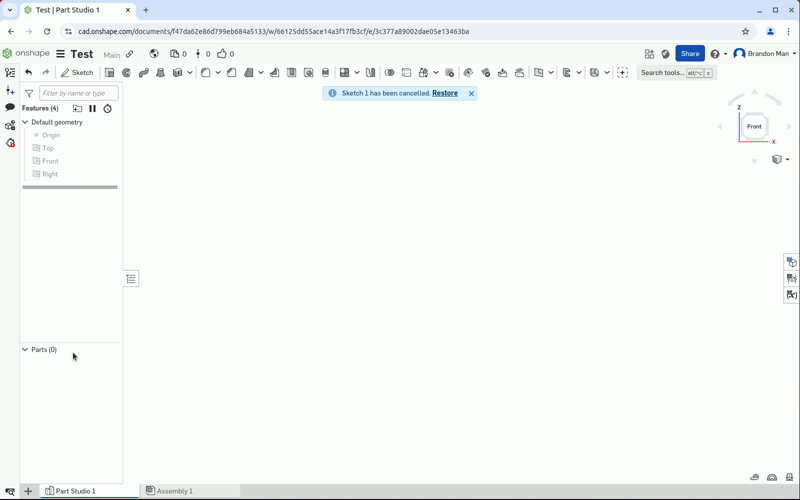
key(shift+s)
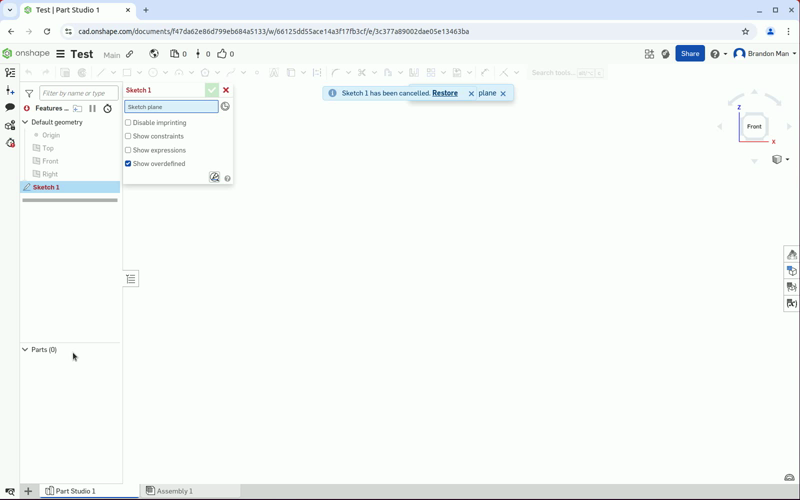
mouse_move(73, 163)
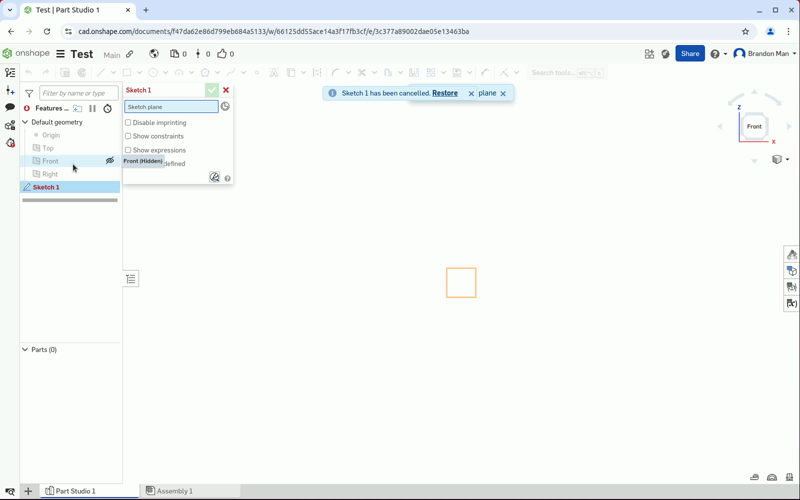
click(73, 163)
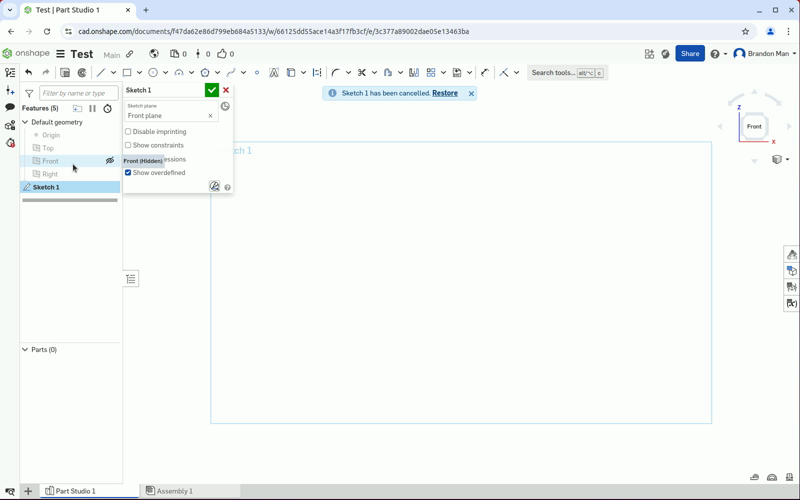
mouse_move(73, 352)
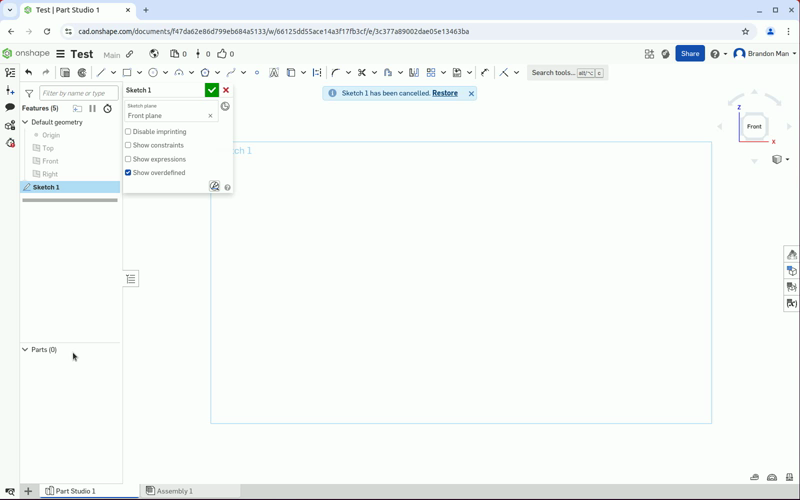
key(y)
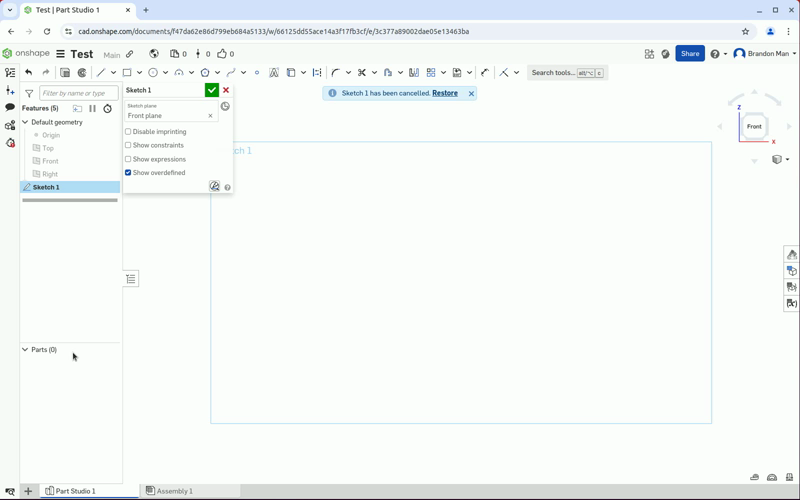
key(l)
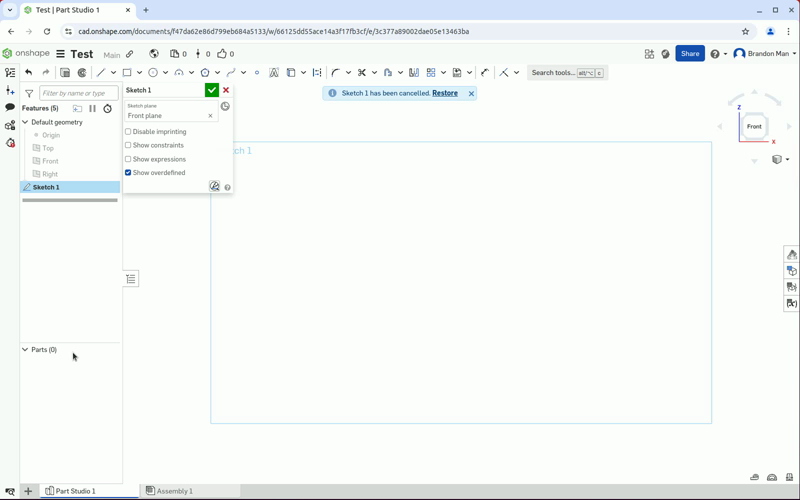
key_down(shift)
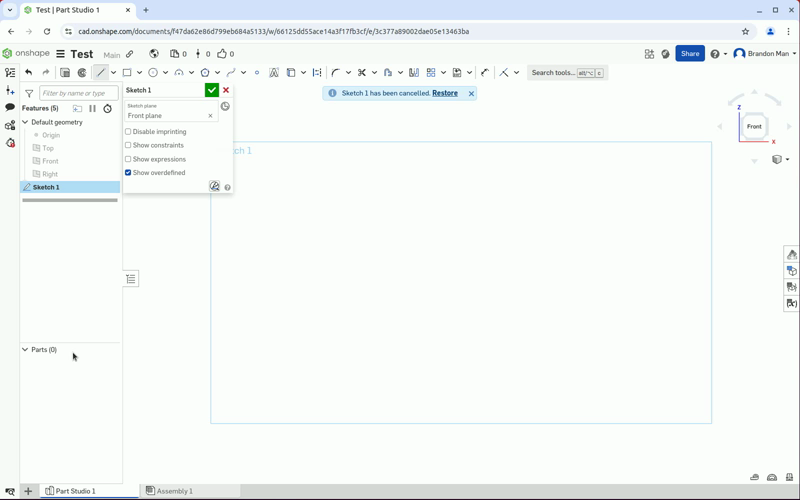
mouse_move(384, 282)
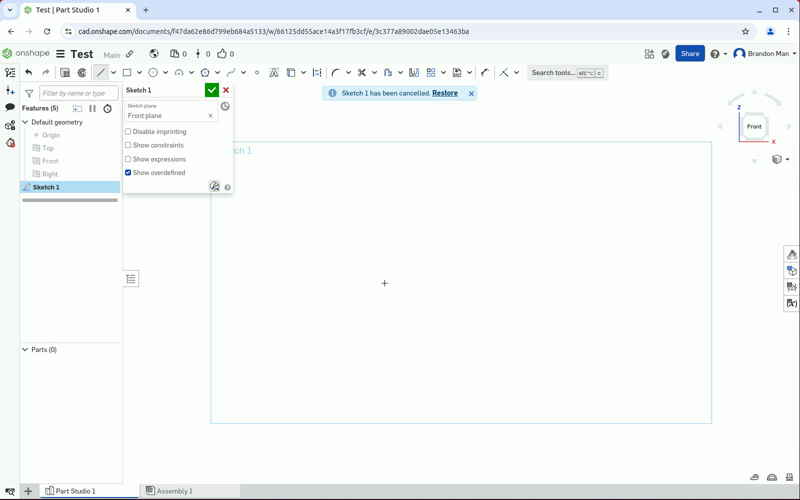
click(384, 282)
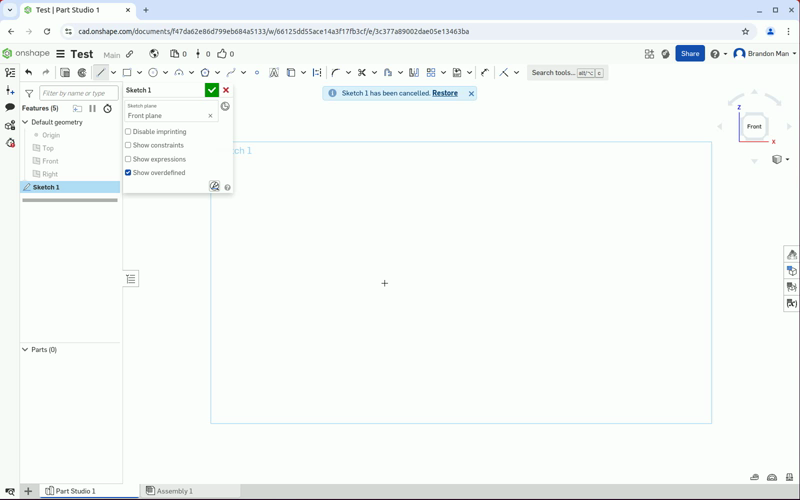
key_up(shift)
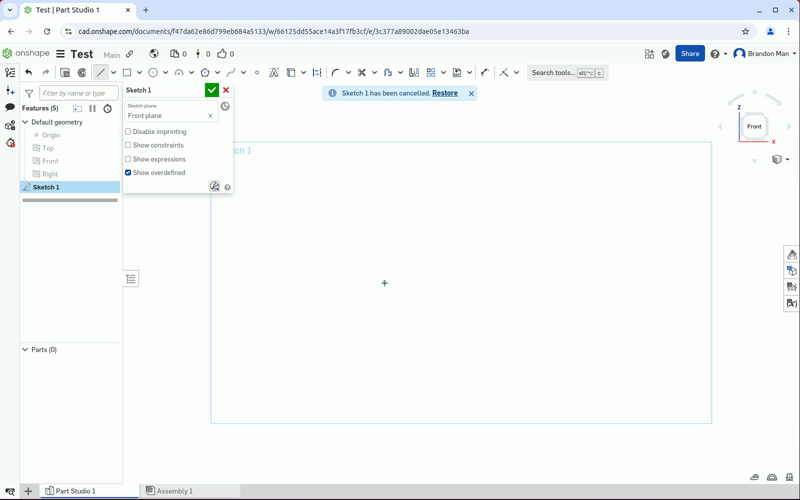
key_down(shift)
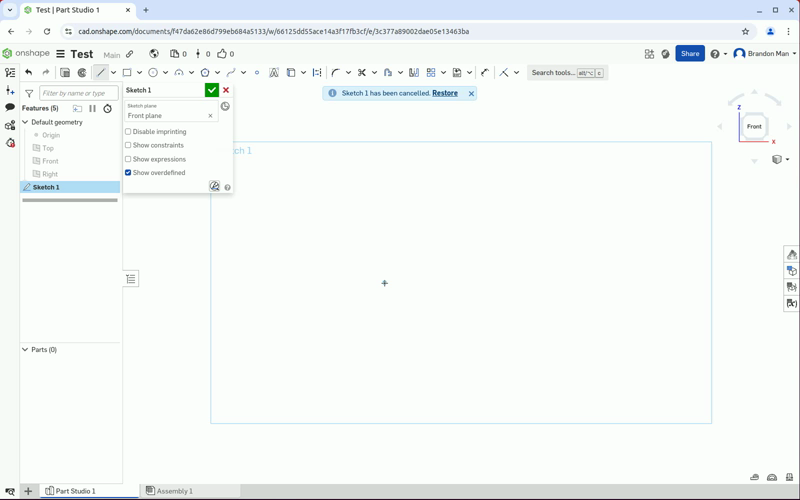
mouse_move(461, 282)
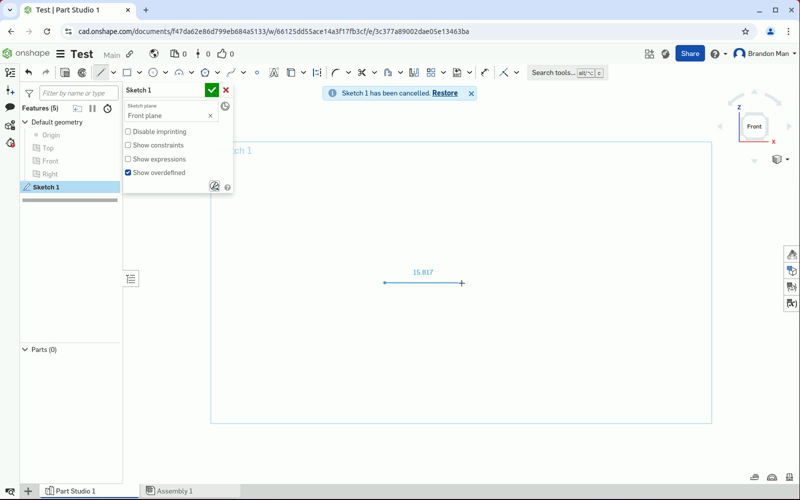
click(461, 282)
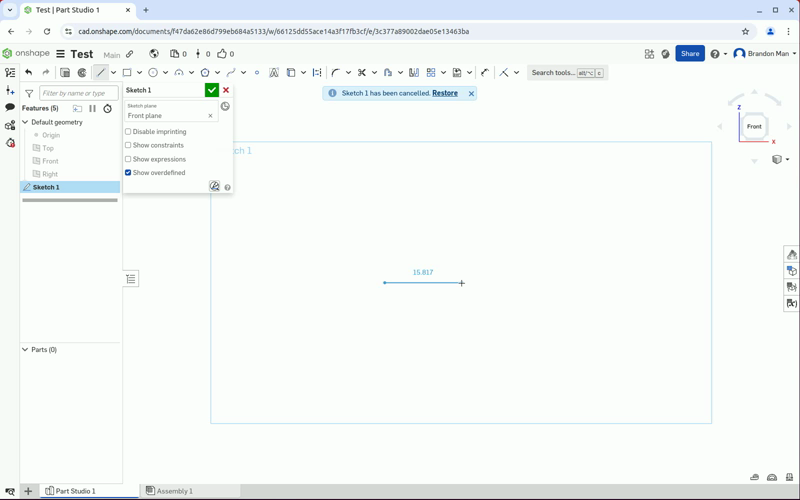
key_up(shift)
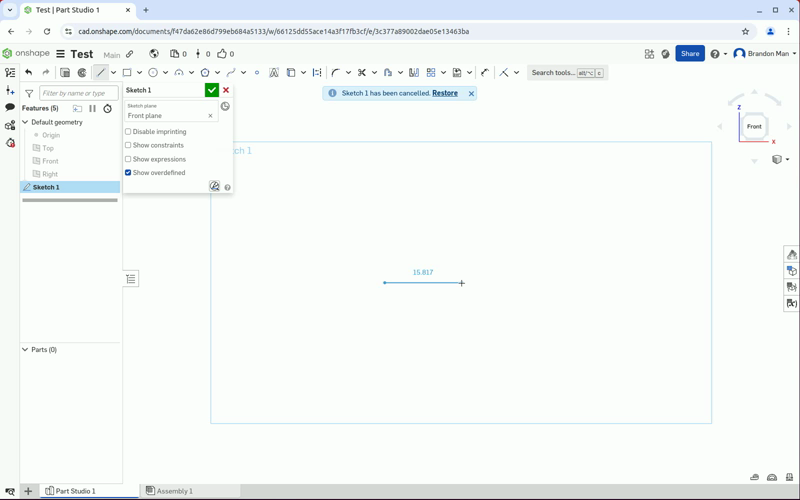
key_down(shift)
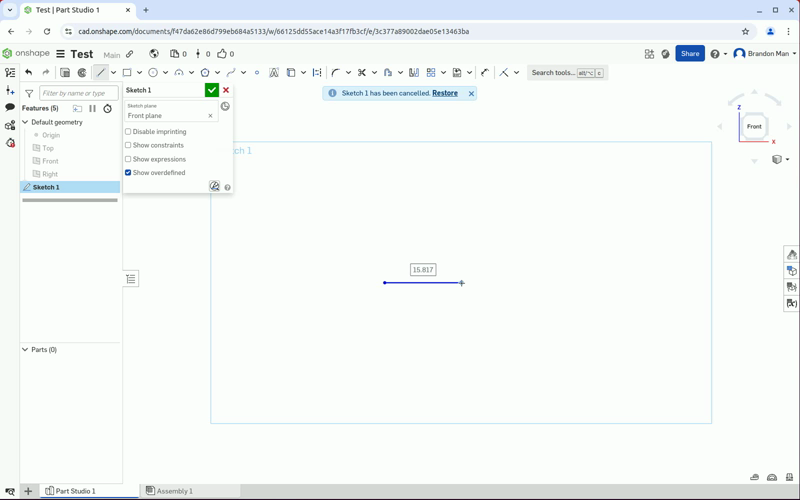
mouse_move(461, 170)
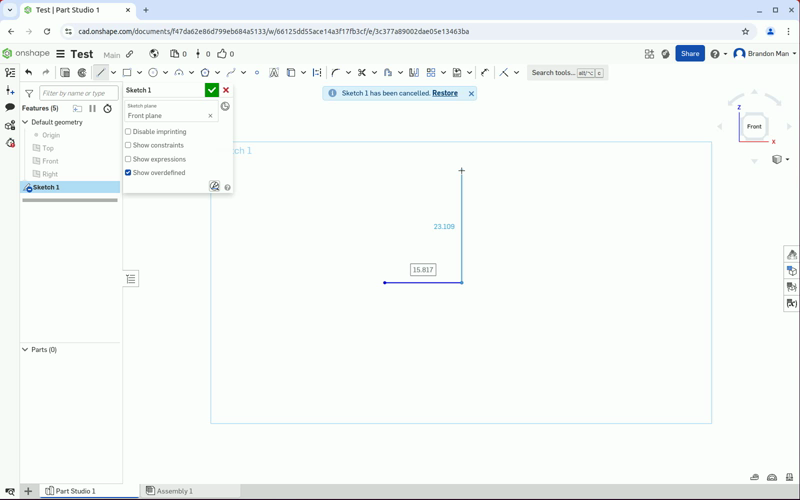
click(461, 170)
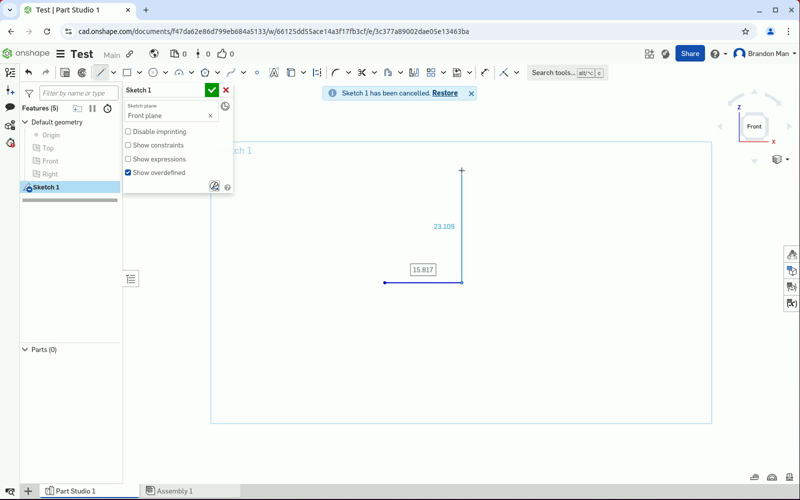
key_up(shift)
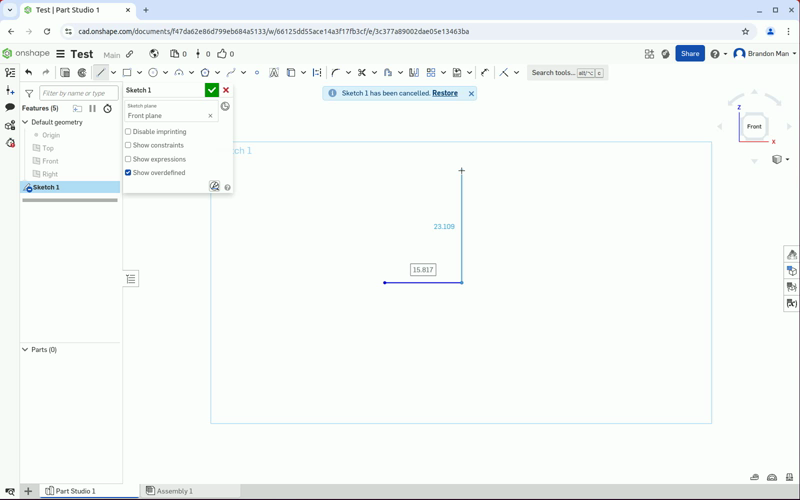
key_down(shift)
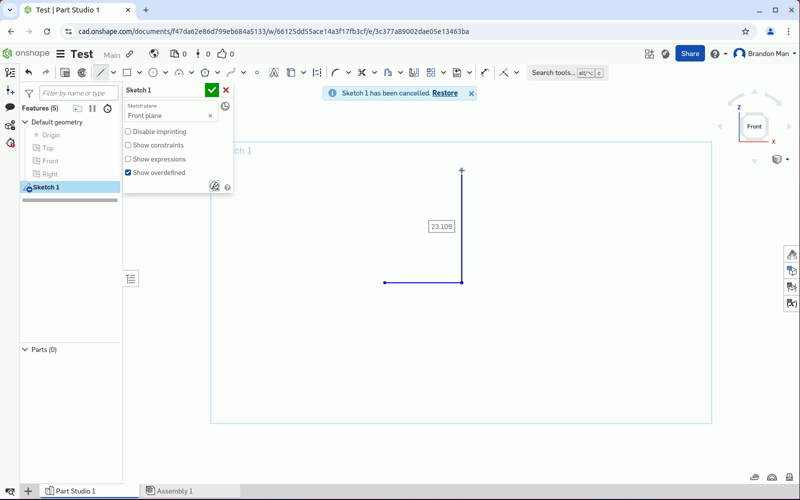
mouse_move(384, 170)
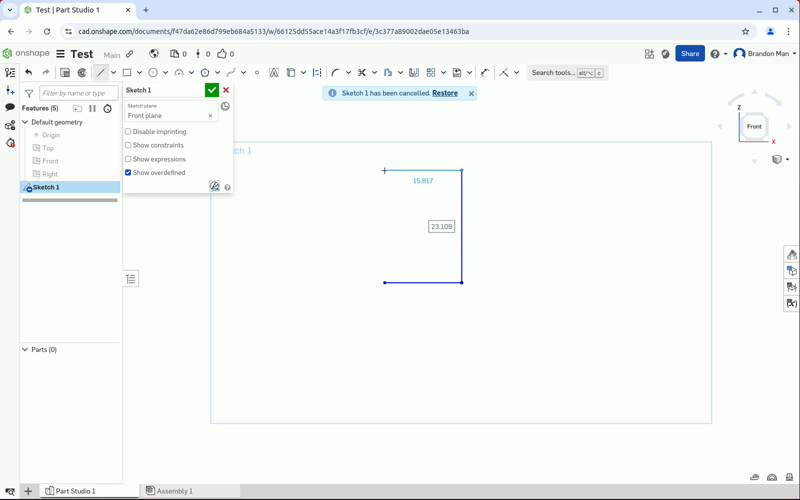
click(384, 170)
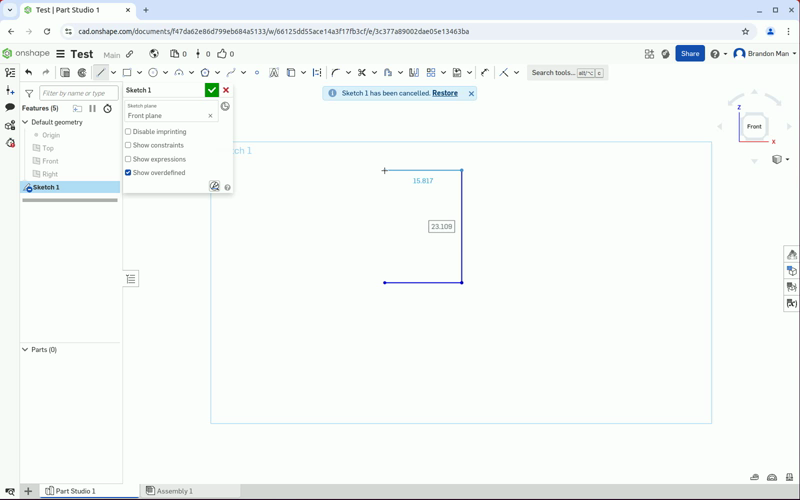
key_up(shift)
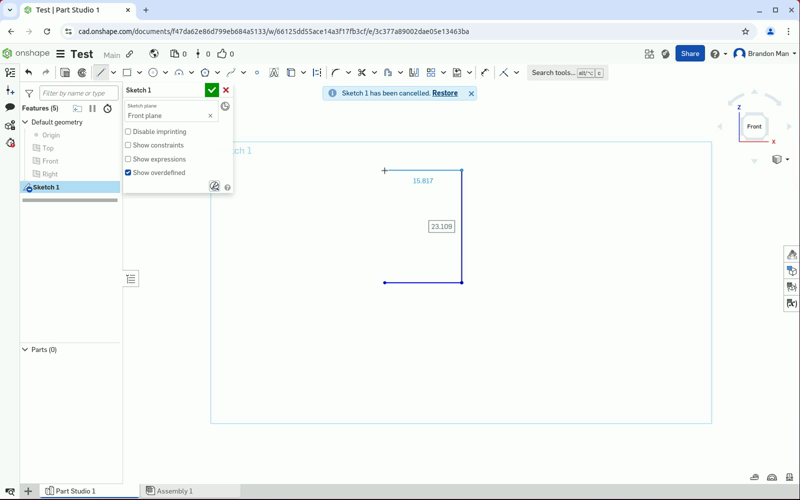
key_down(shift)
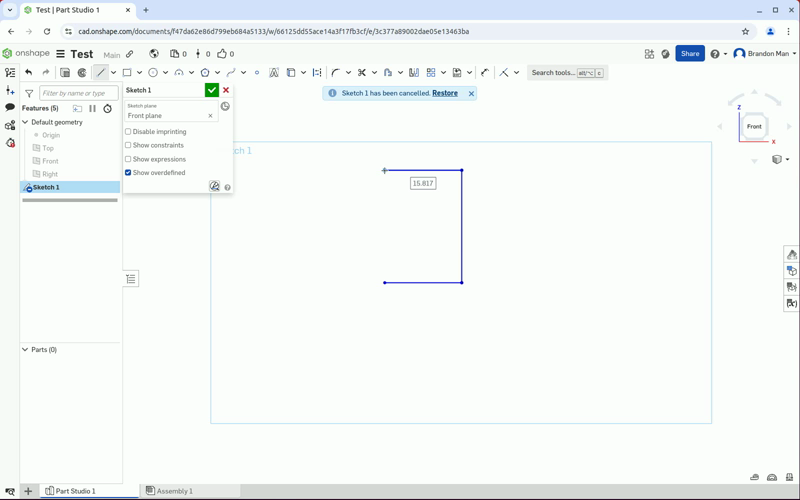
mouse_move(384, 282)
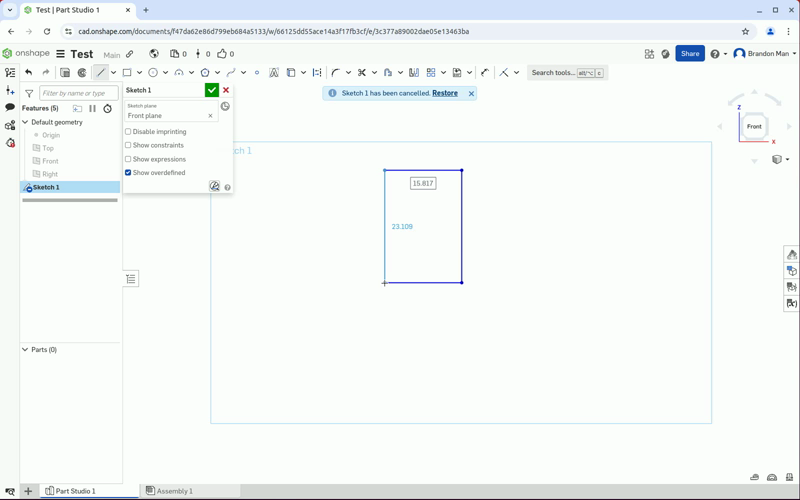
key_up(shift)
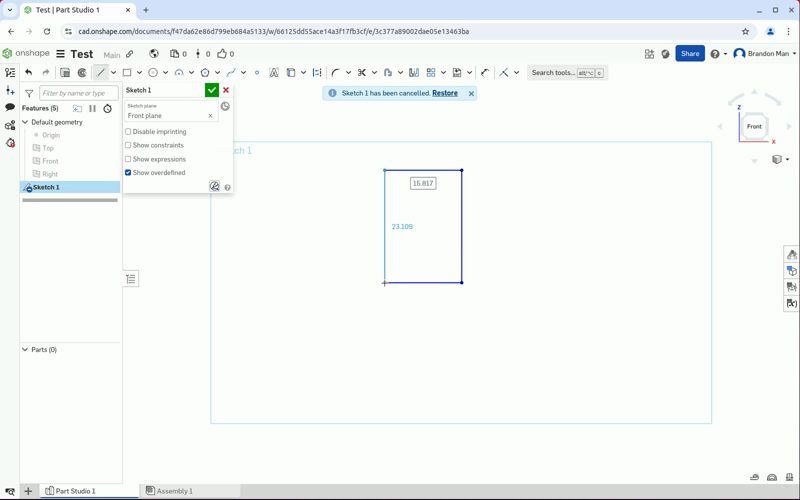
click(384, 282)
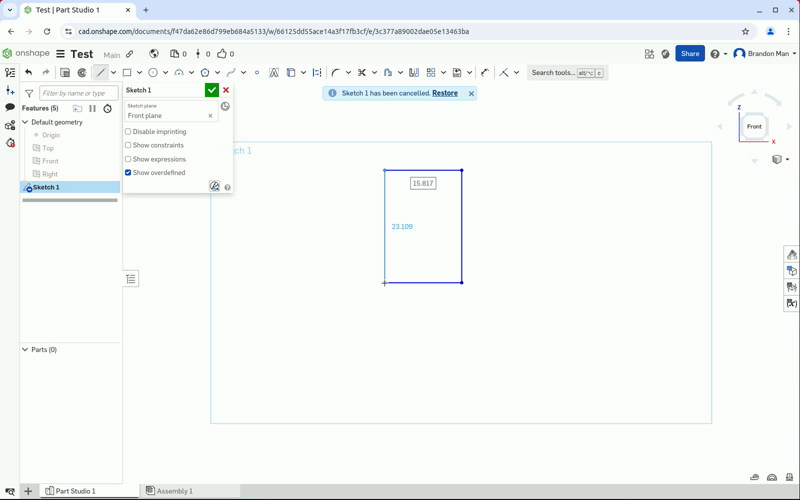
key(esc)
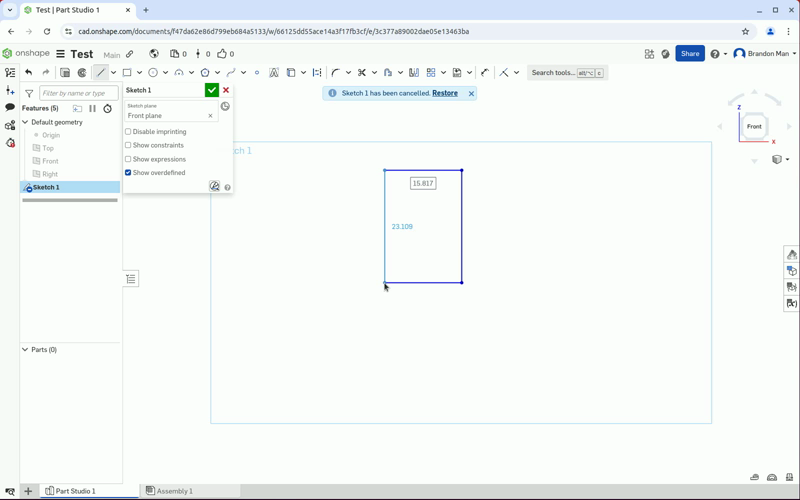
mouse_move(403, 256)
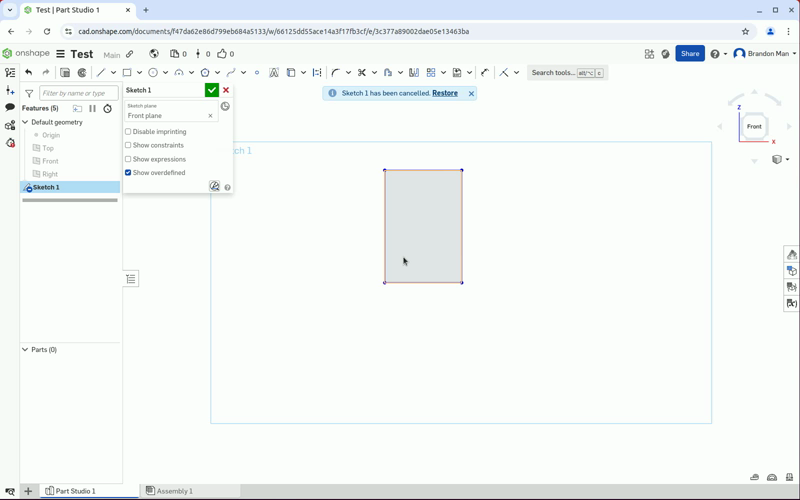
click(403, 256)
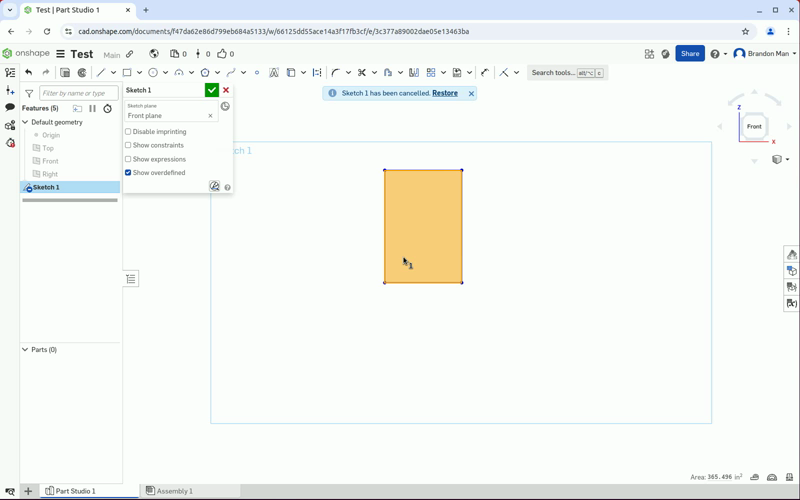
mouse_move(73, 352)
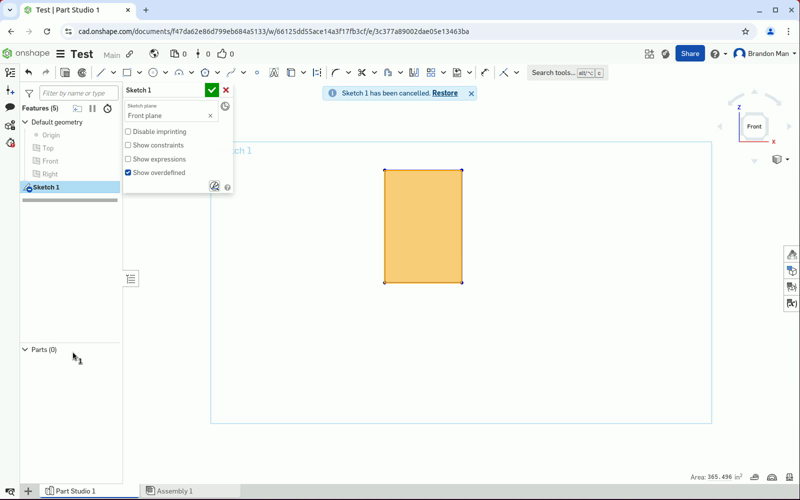
key(shift+y)
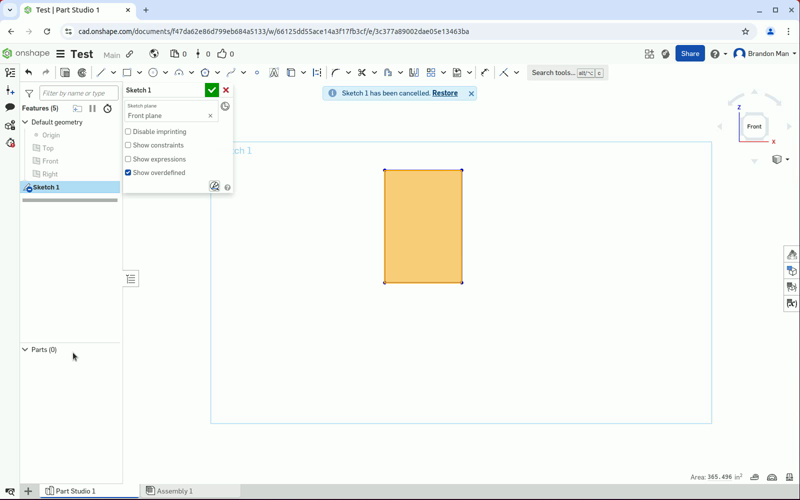
key(shift+e)
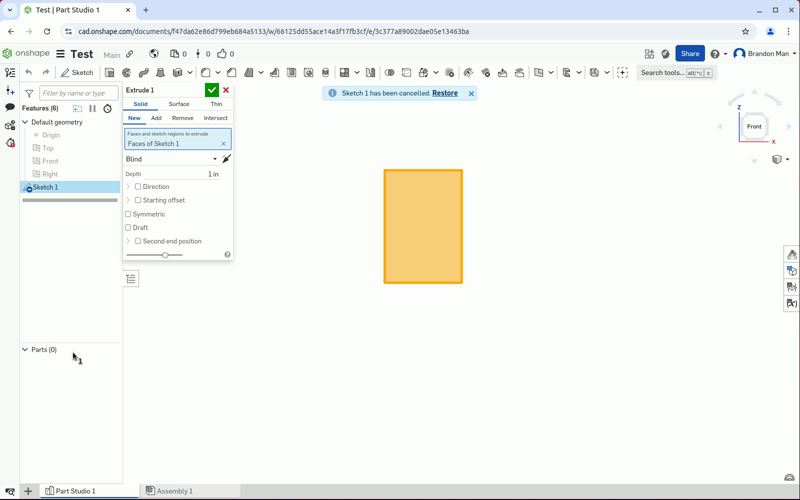
mouse_move(143, 106)
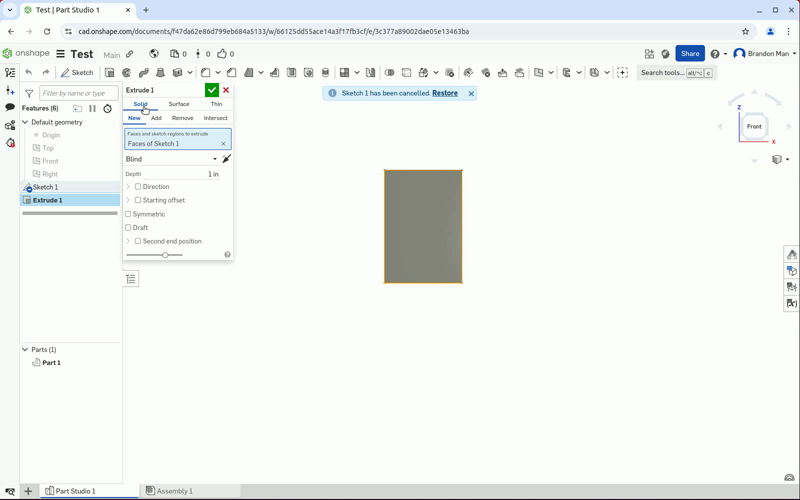
click(143, 106)
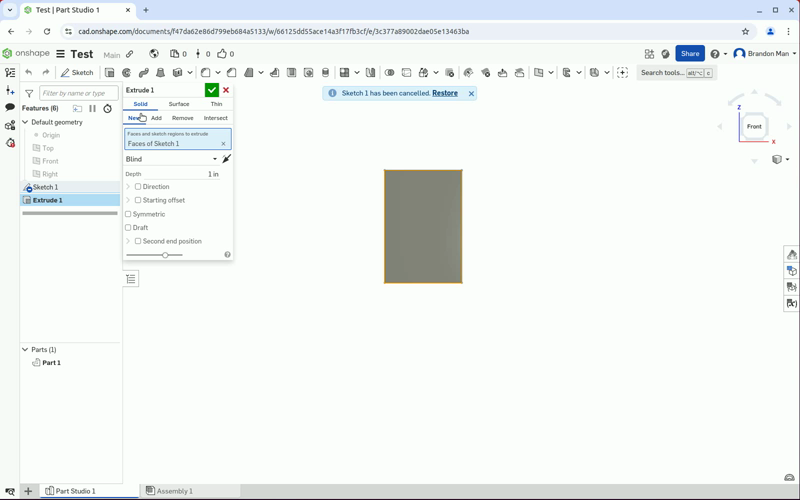
mouse_move(137, 120)
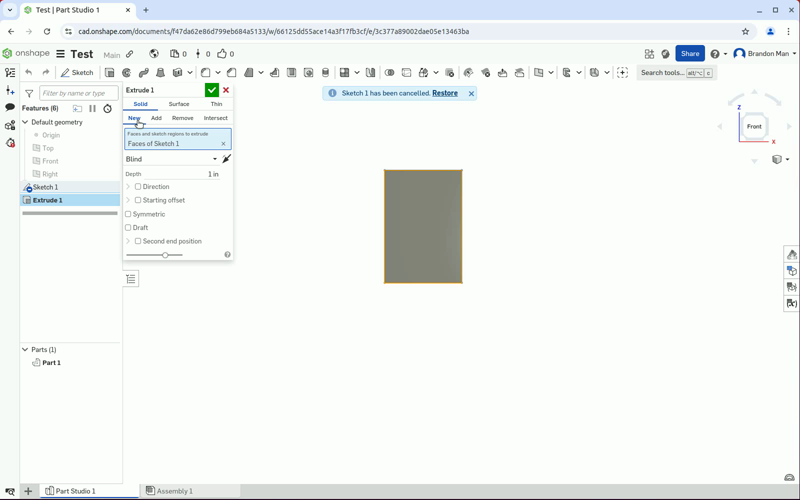
click(137, 120)
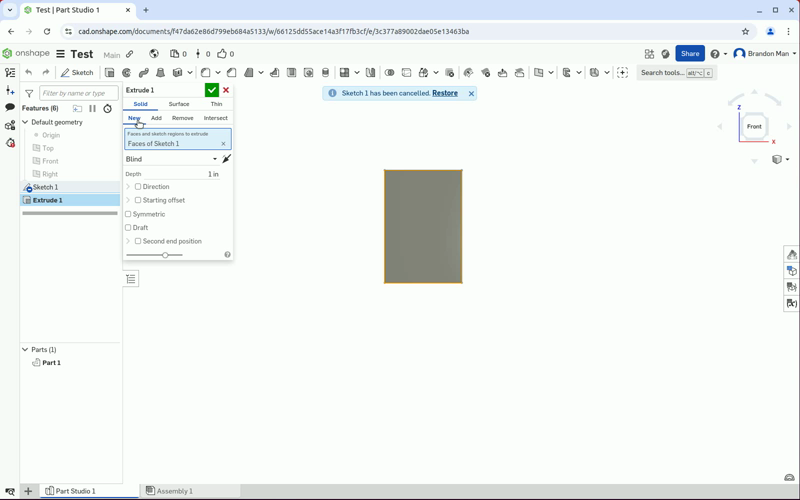
key(tab, 4)
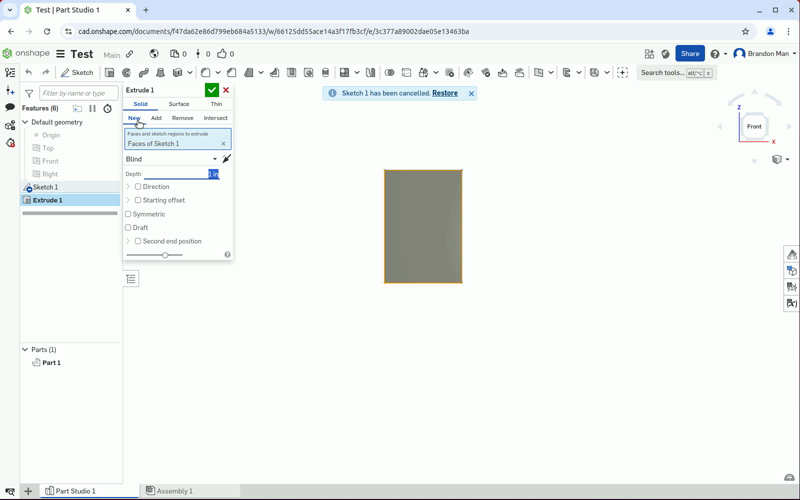
text(0.241)
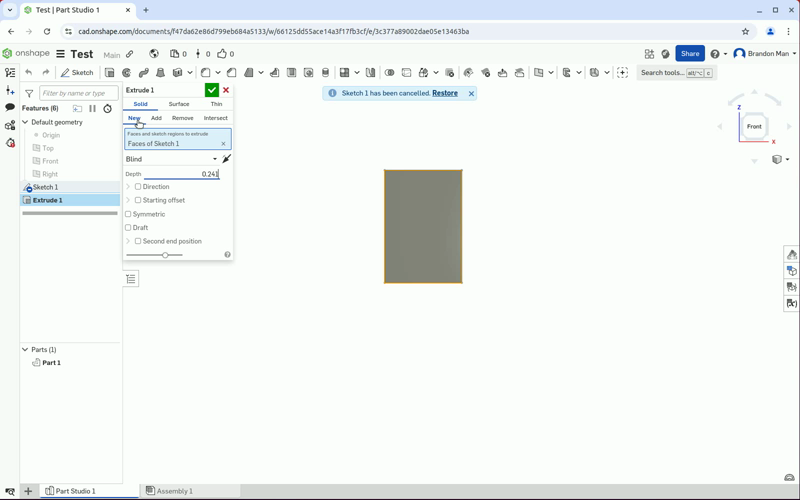
key(enter)
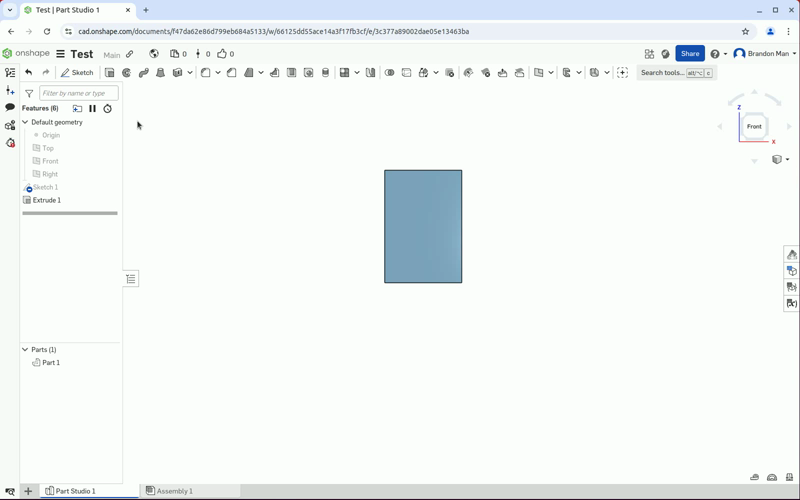
key(shift+h)
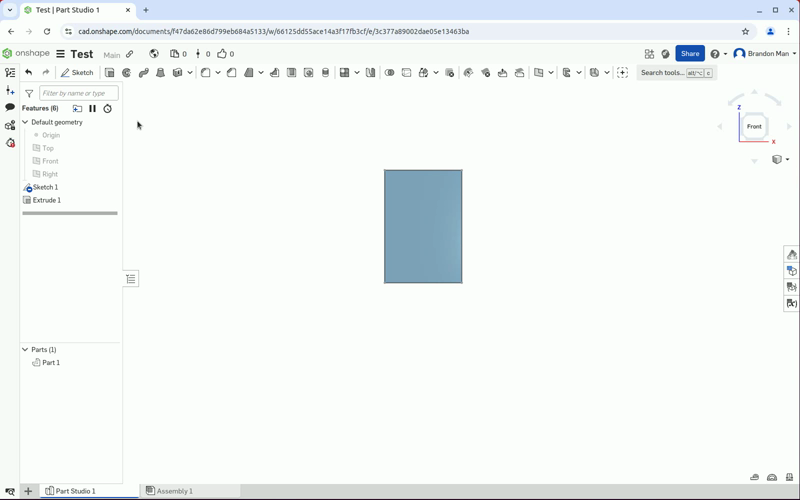
key(shift+h)
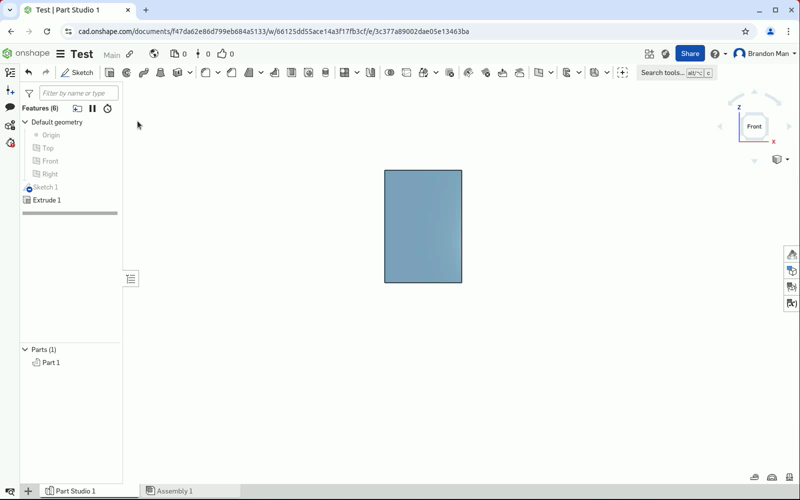
mouse_move(73, 189)
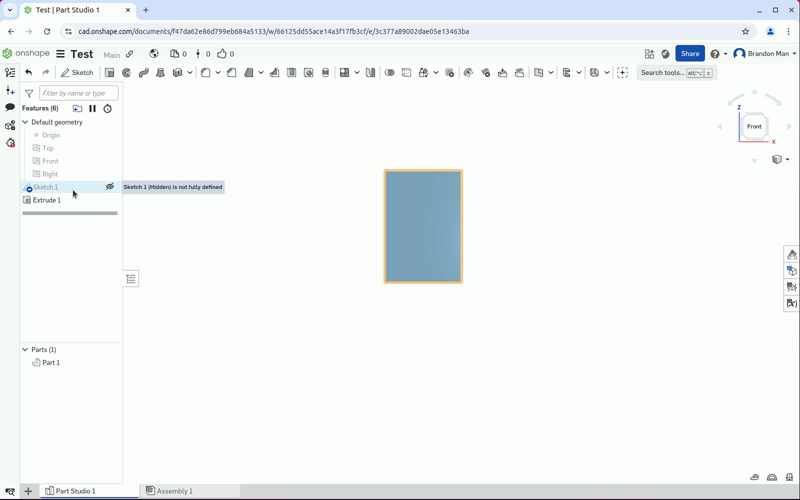
click(73, 189)
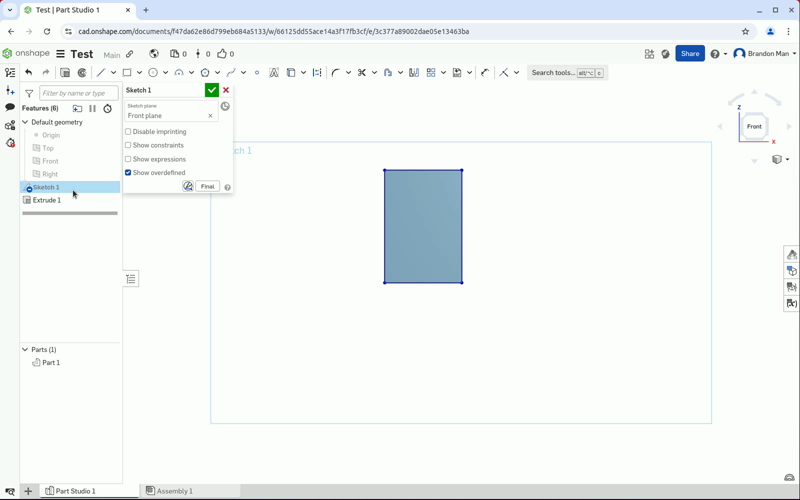
mouse_move(229, 92)
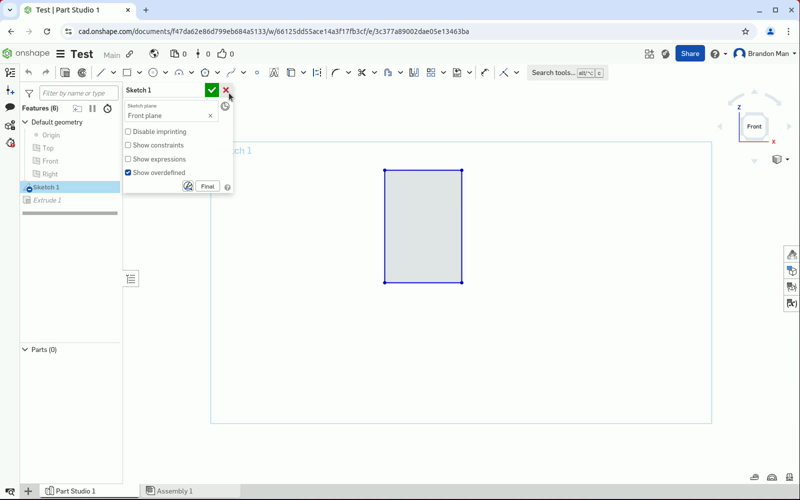
click(229, 92)
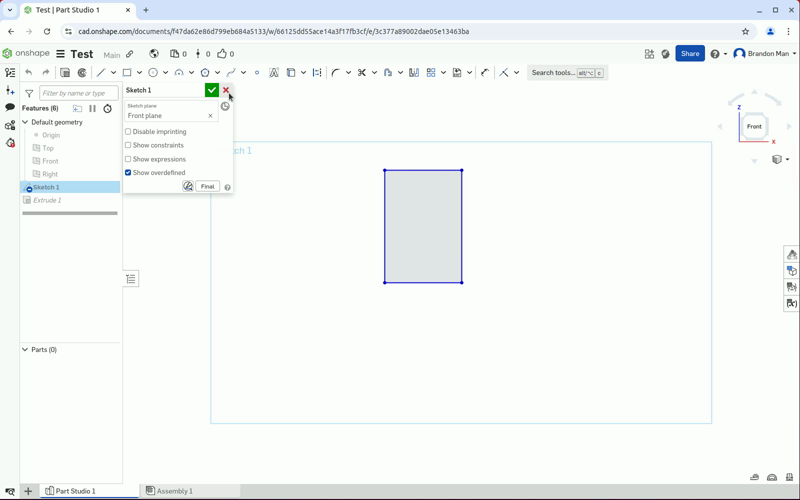
key(shift+s)
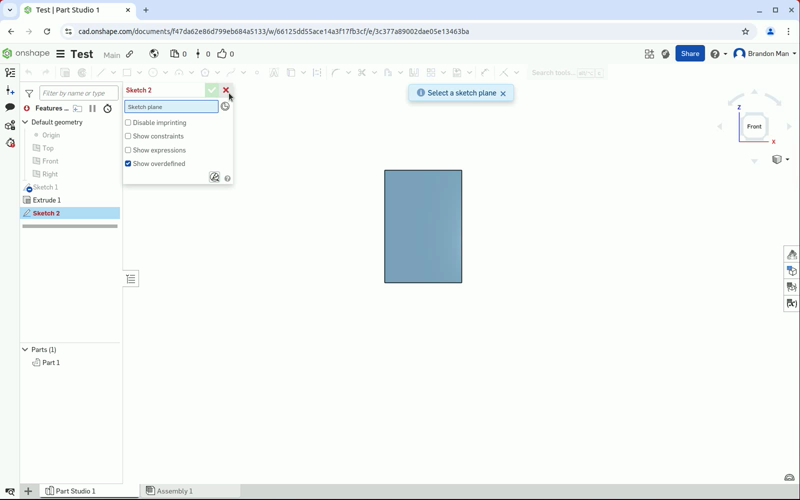
mouse_move(73, 163)
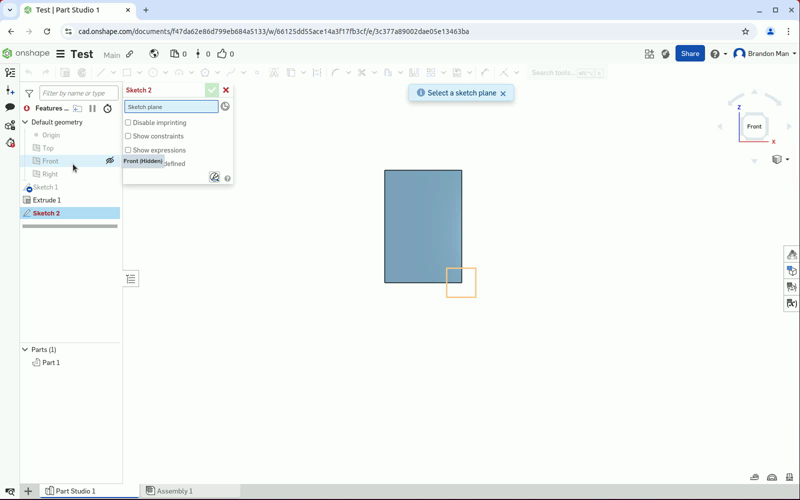
click(73, 163)
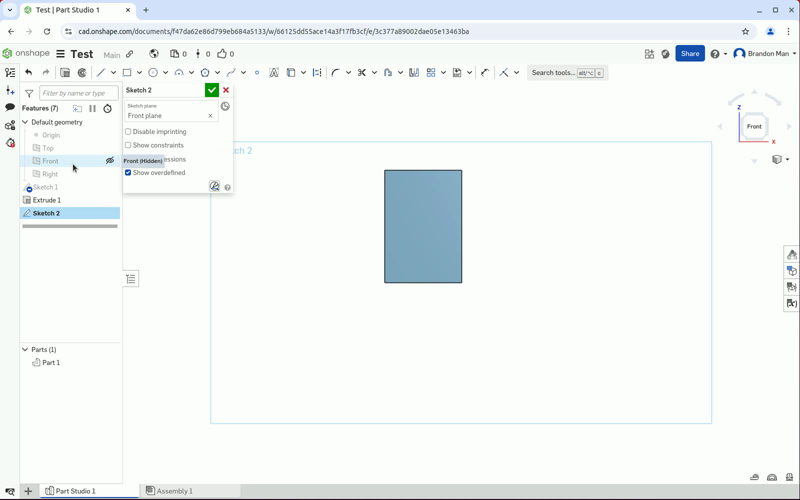
mouse_move(73, 352)
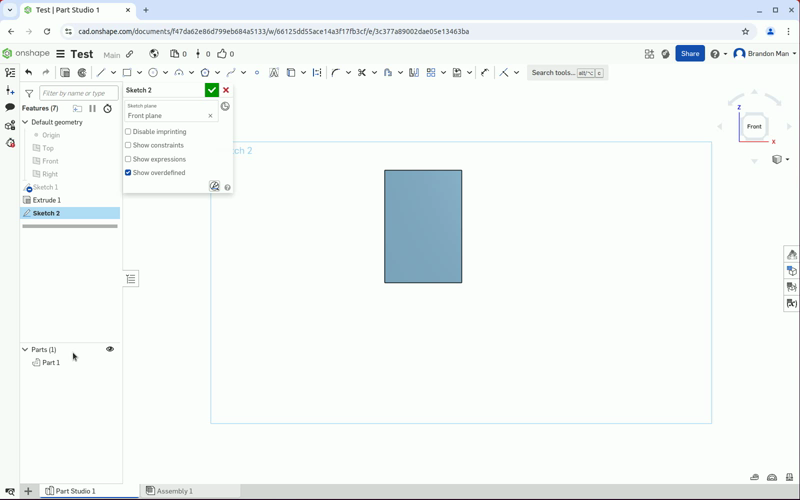
key(y)
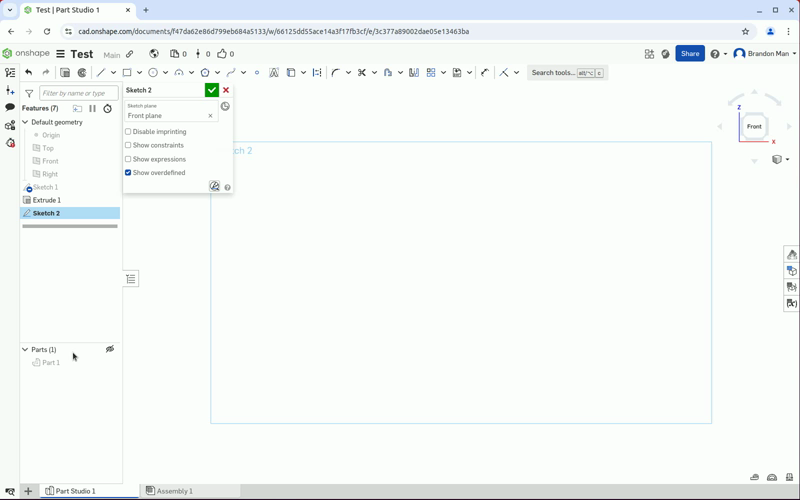
key(l)
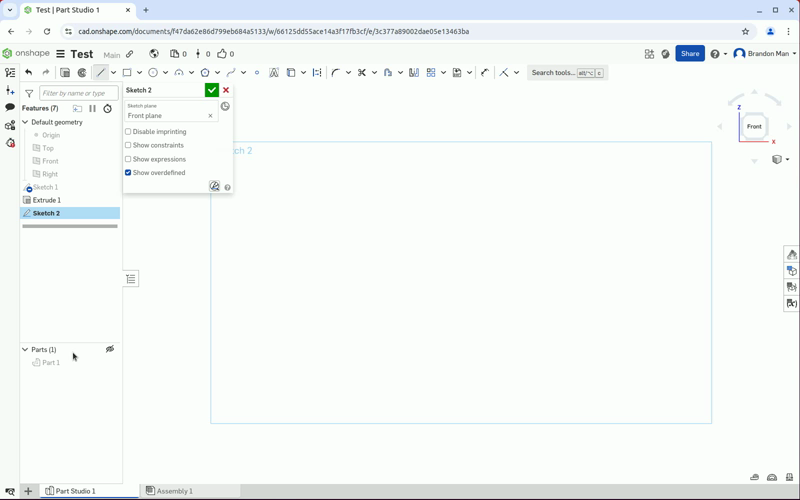
key_down(shift)
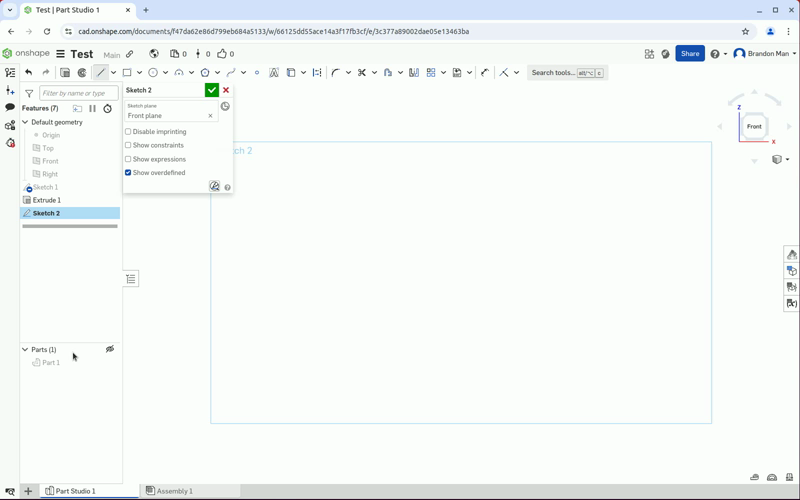
mouse_move(461, 282)
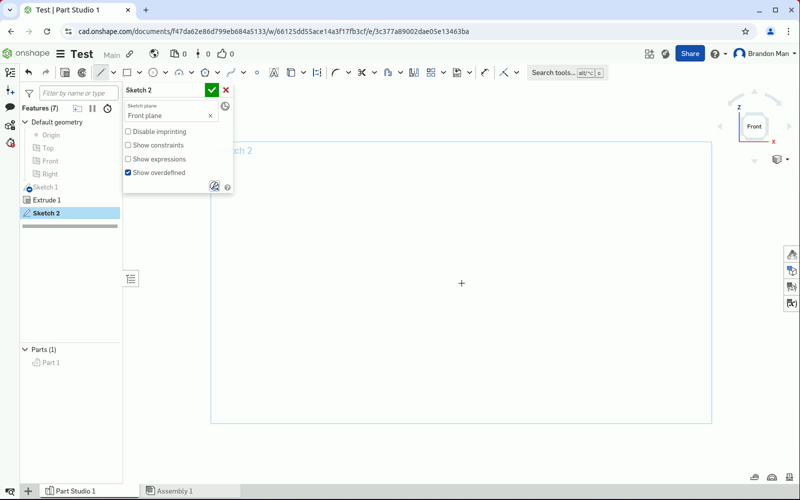
click(461, 282)
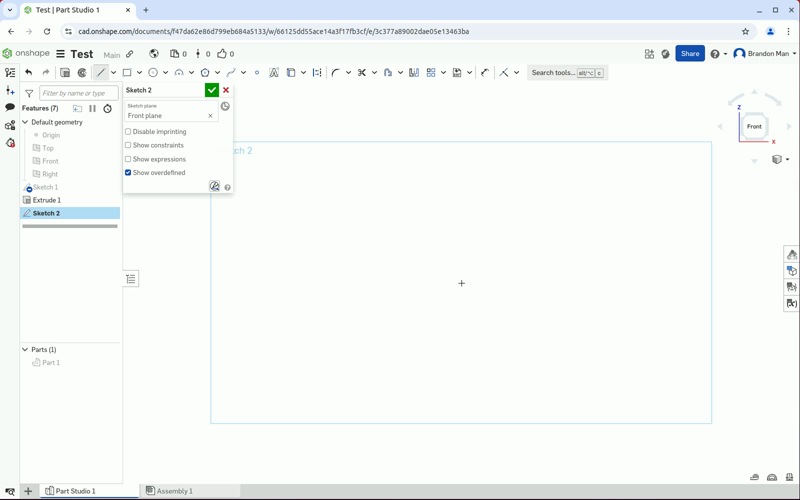
key_up(shift)
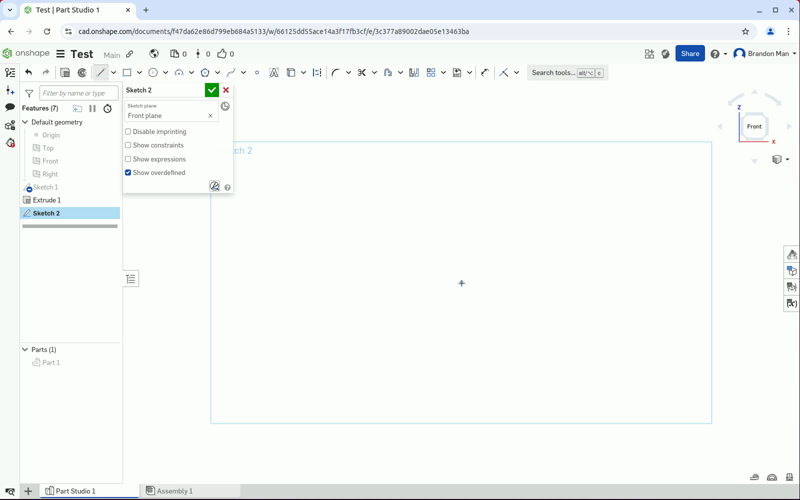
key_down(shift)
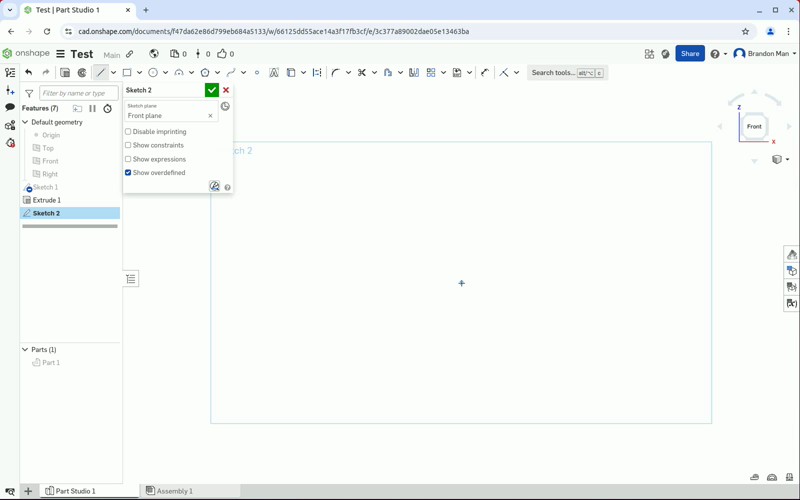
mouse_move(560, 282)
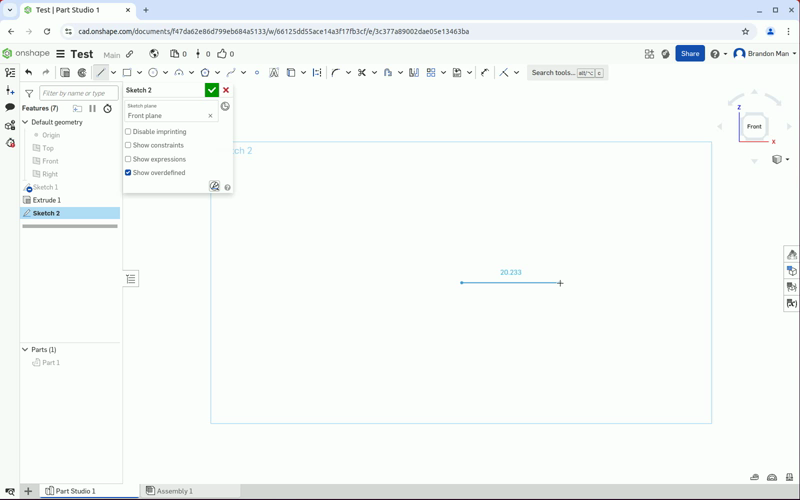
click(560, 282)
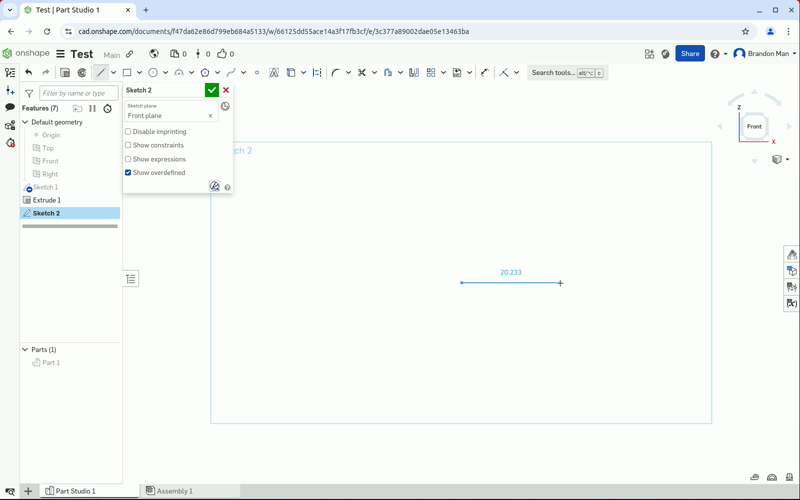
key_up(shift)
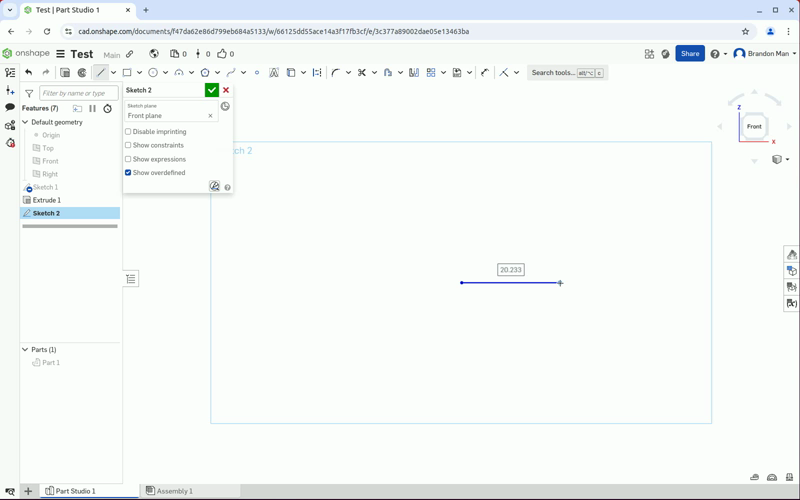
key_down(shift)
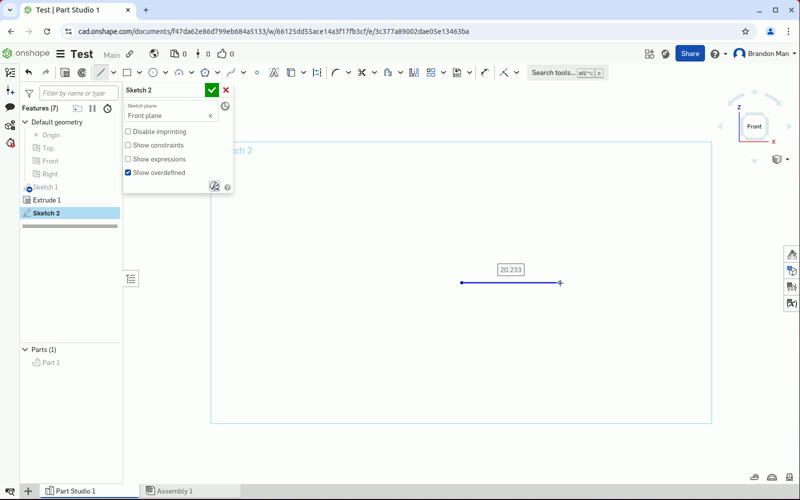
mouse_move(560, 171)
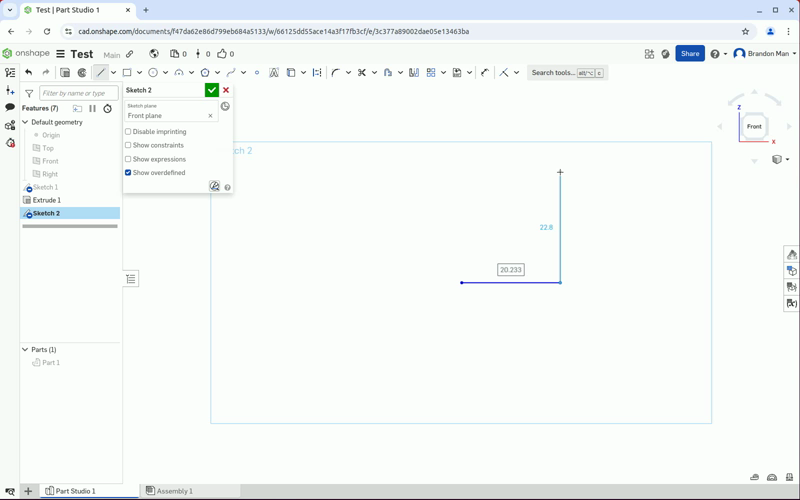
click(560, 171)
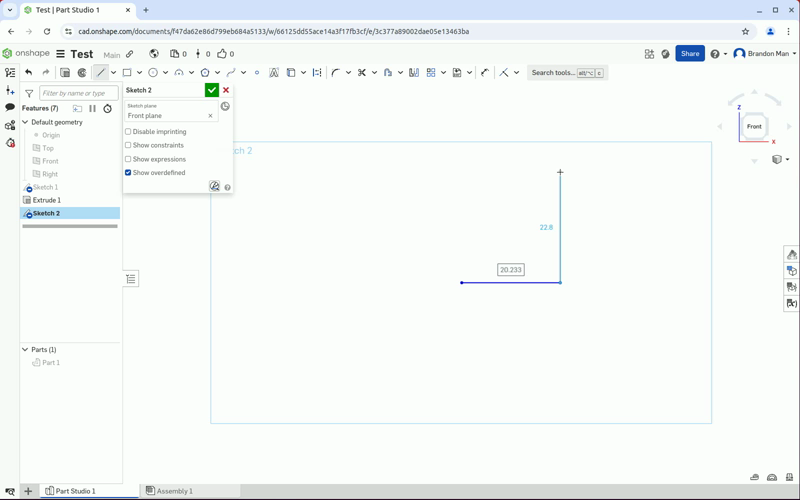
key_up(shift)
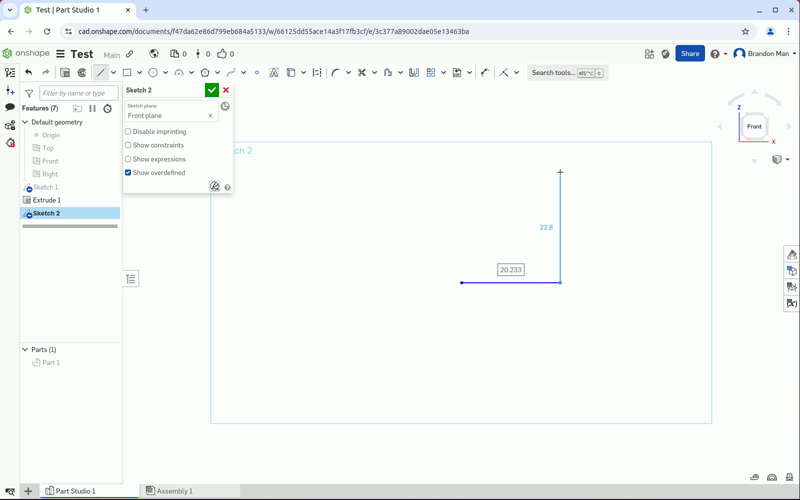
key_down(shift)
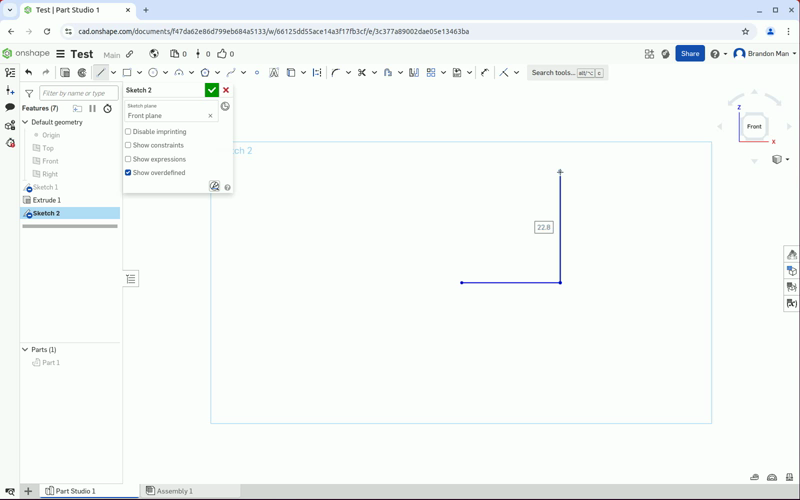
mouse_move(461, 171)
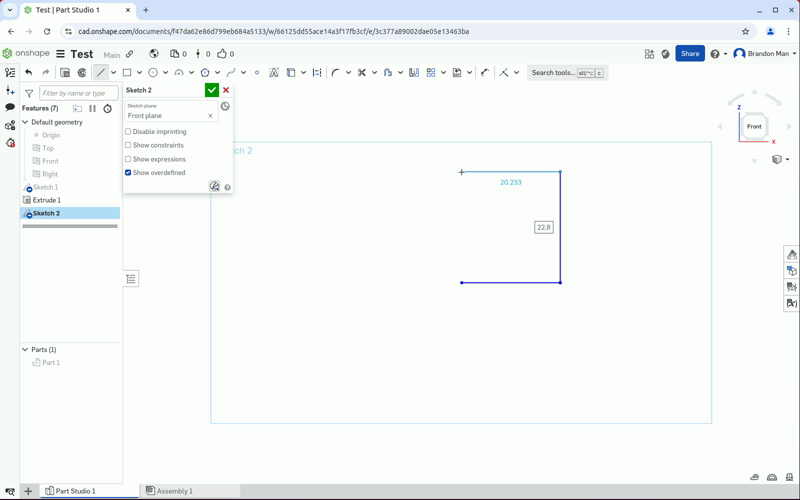
click(461, 171)
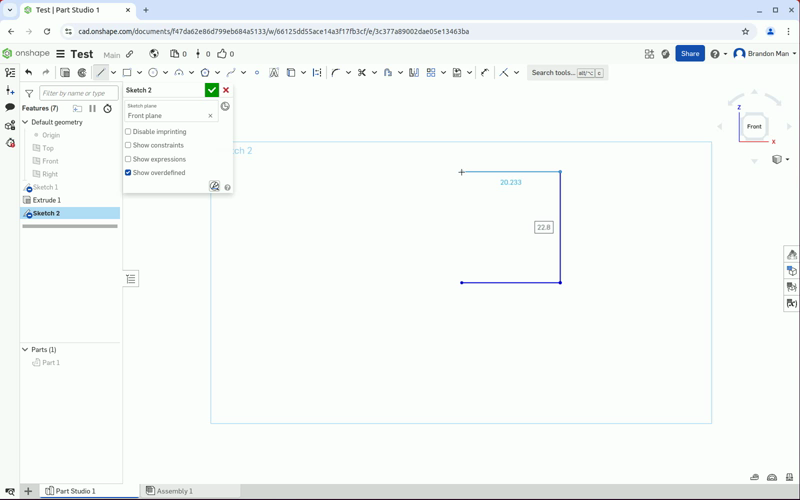
key_up(shift)
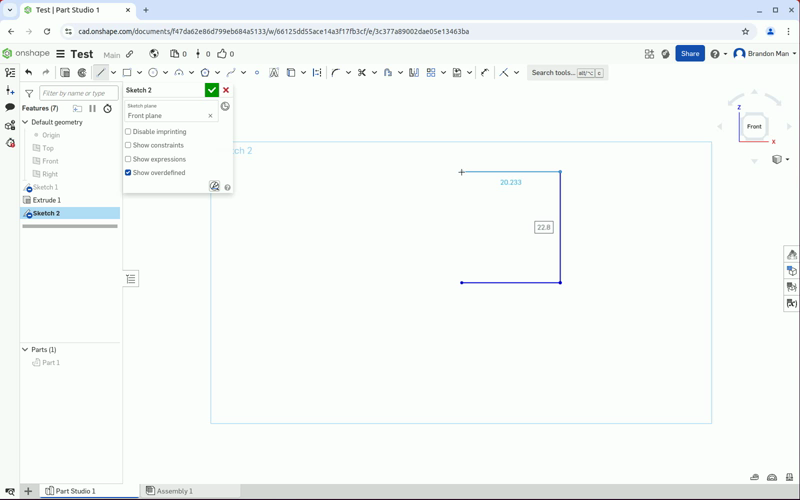
key_down(shift)
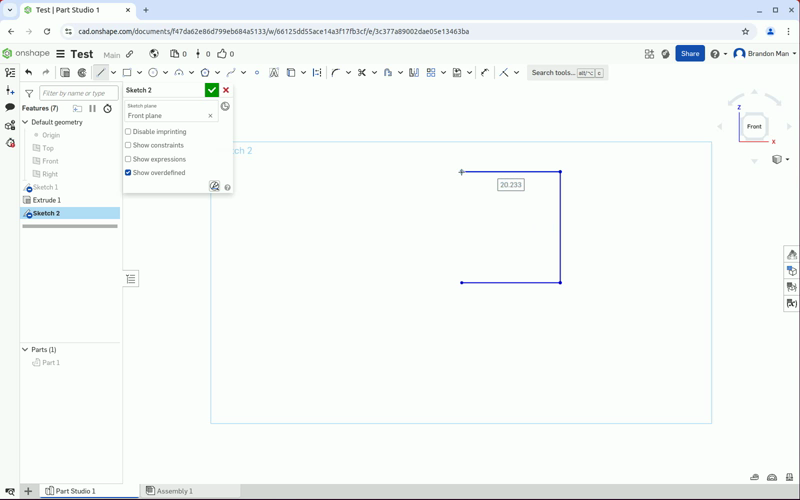
mouse_move(461, 282)
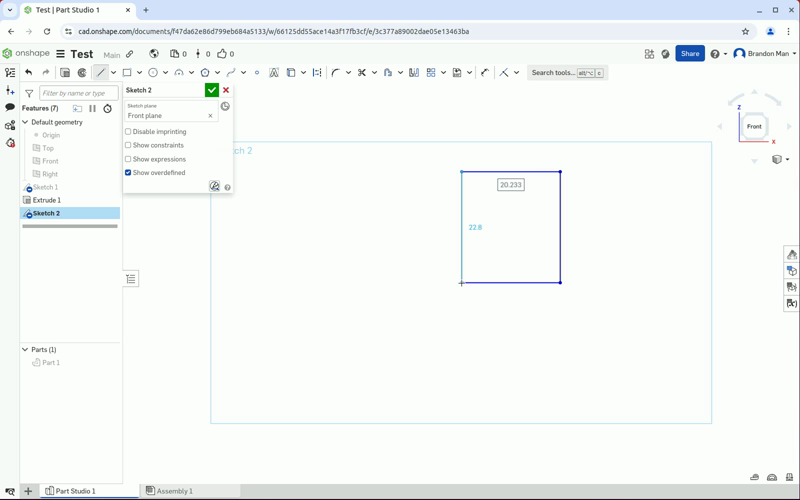
key_up(shift)
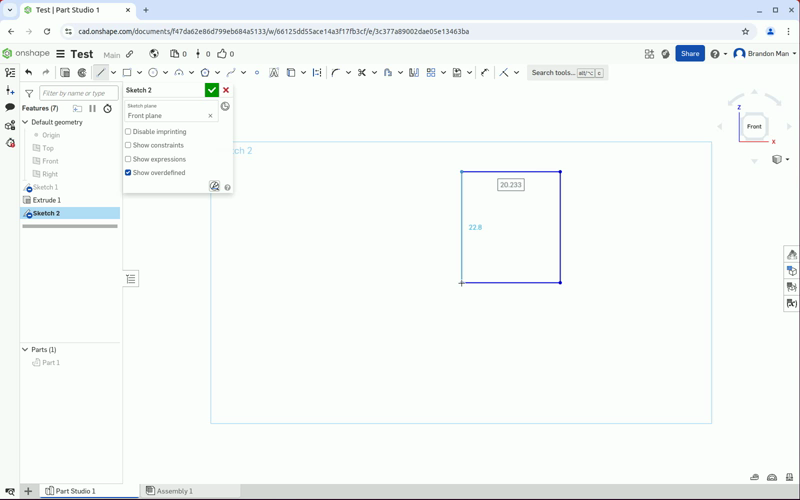
click(461, 282)
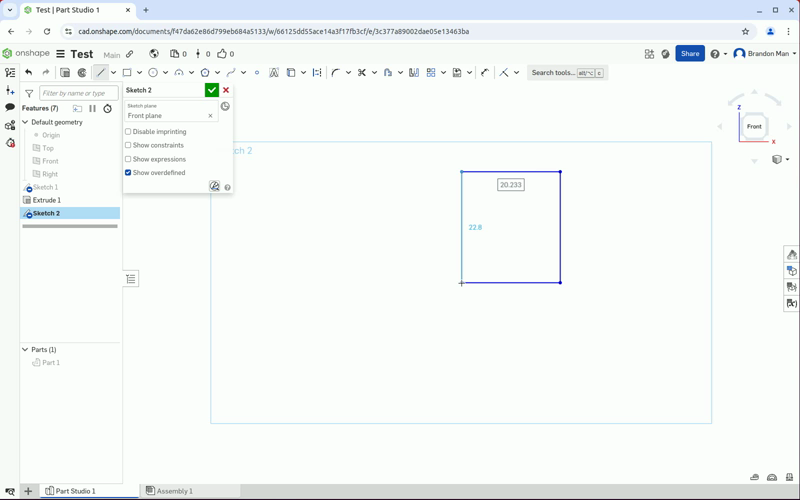
key(esc)
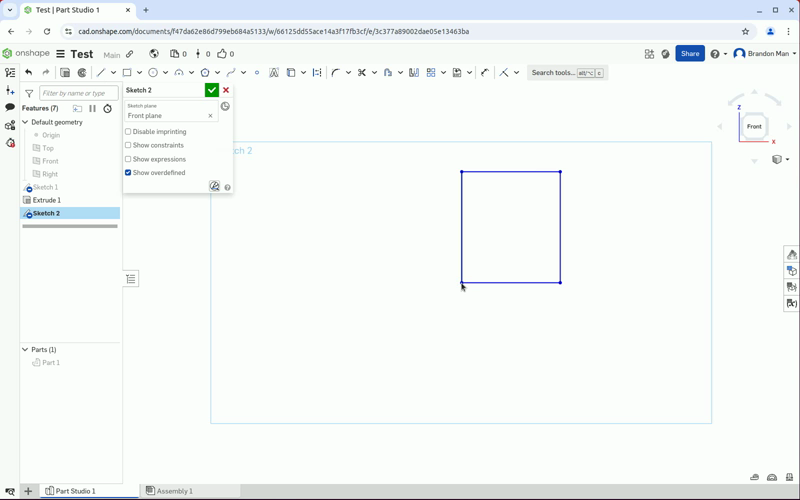
mouse_move(527, 214)
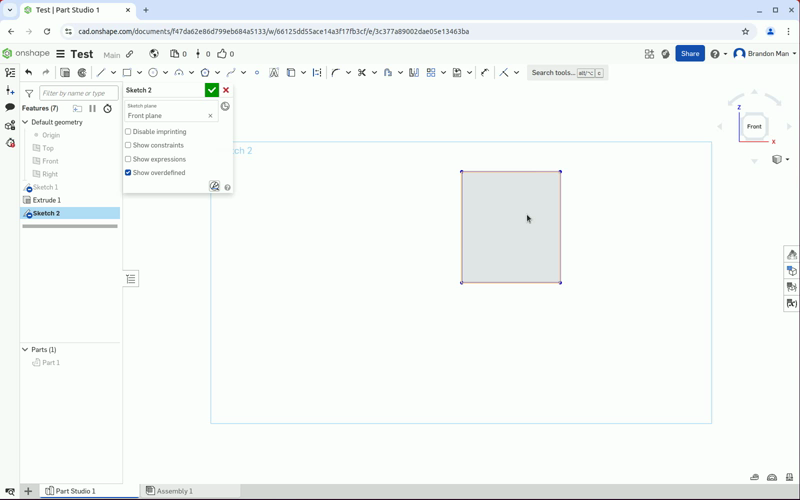
click(527, 214)
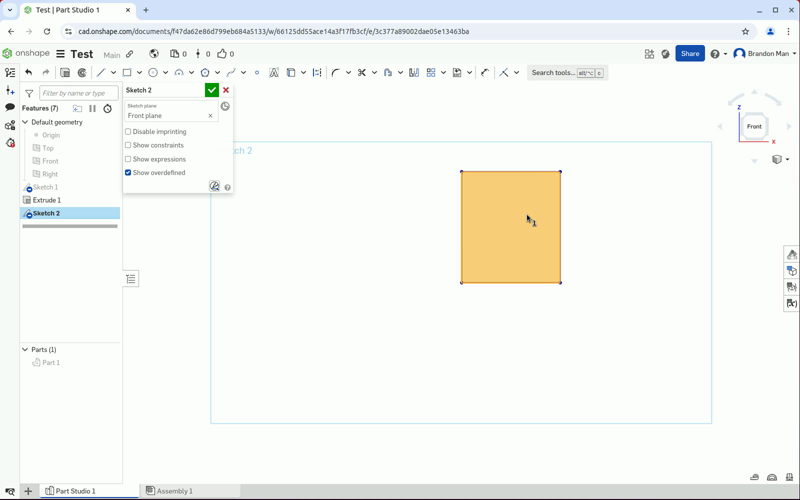
mouse_move(73, 352)
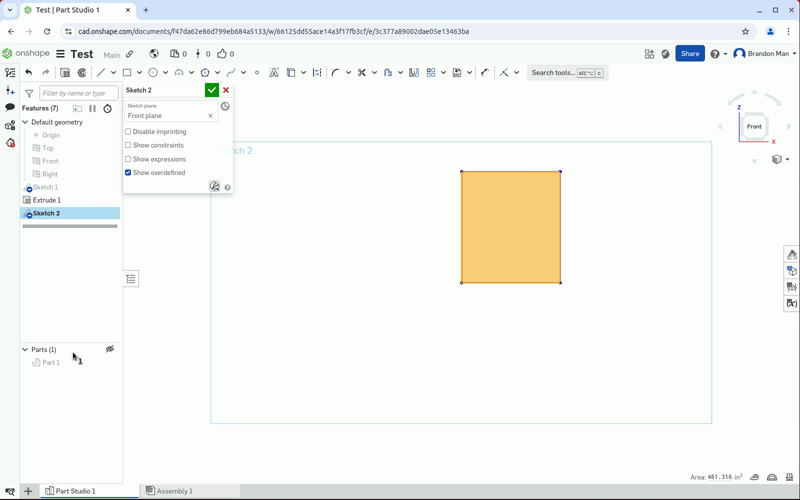
key(shift+y)
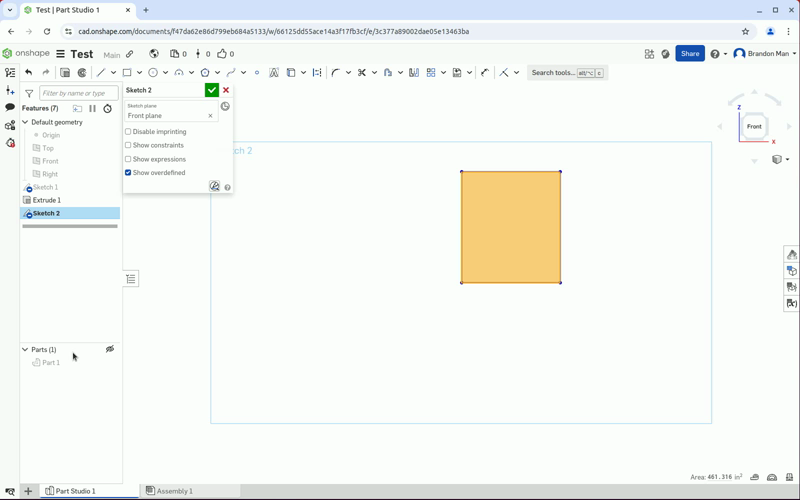
key(shift+e)
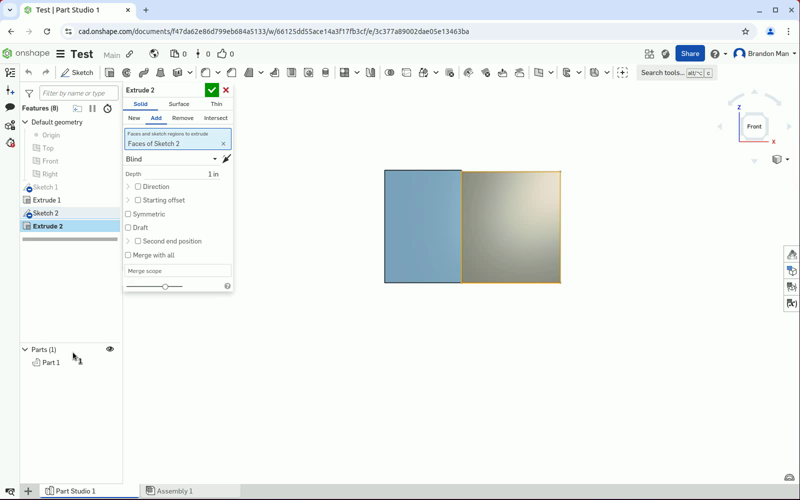
mouse_move(143, 106)
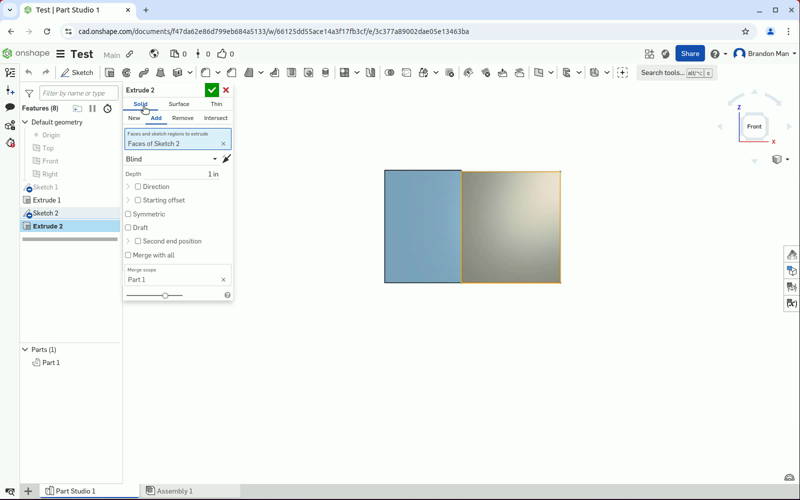
click(143, 106)
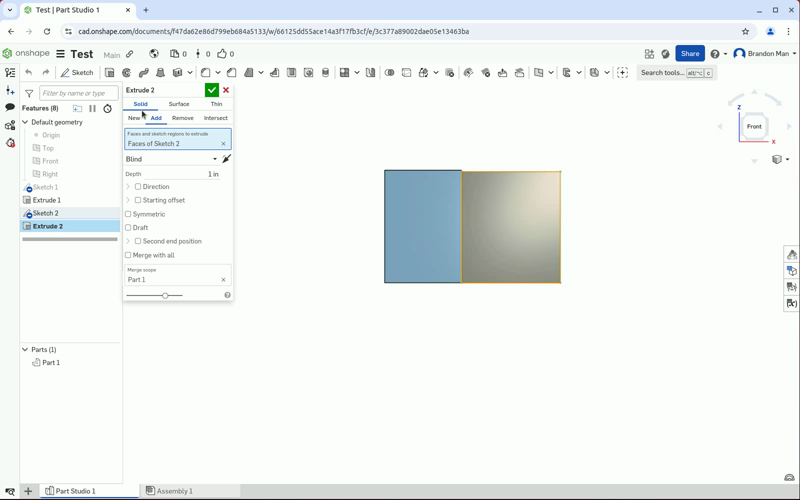
mouse_move(137, 120)
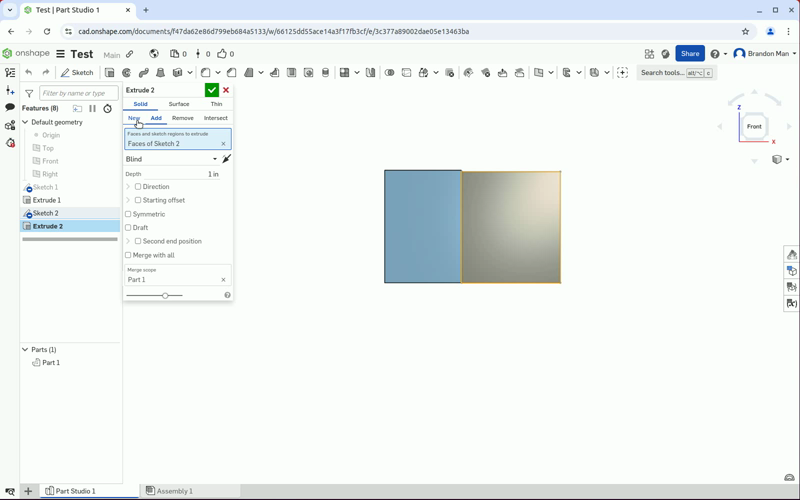
click(137, 120)
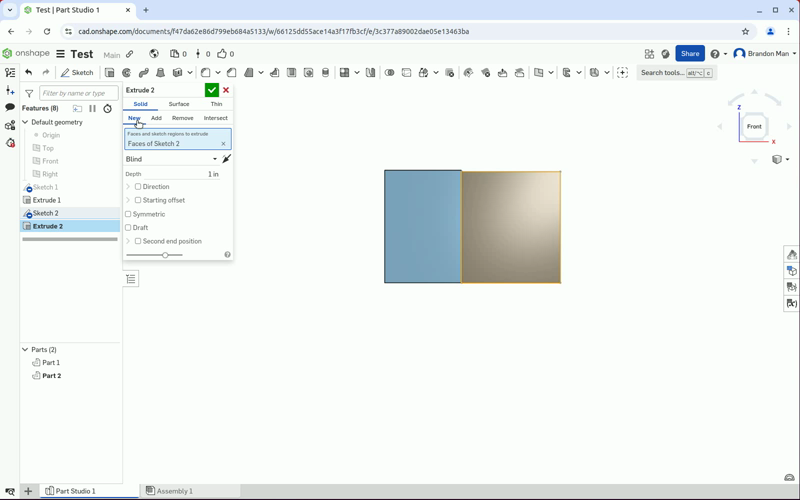
key(tab, 4)
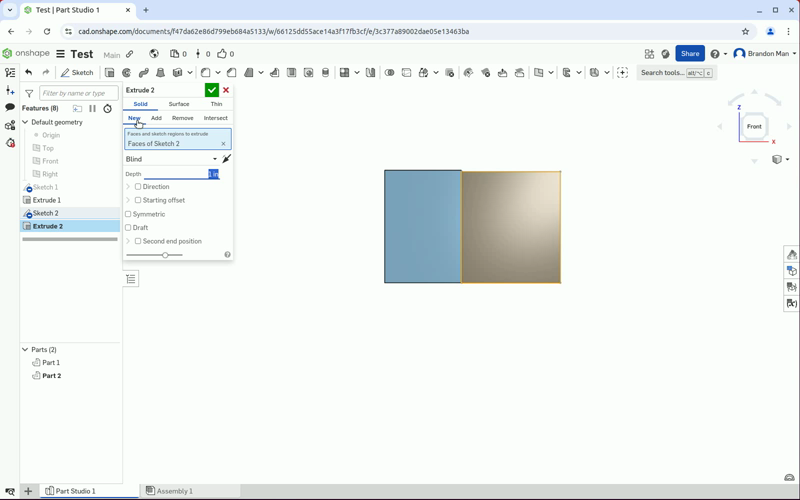
text(0.241)
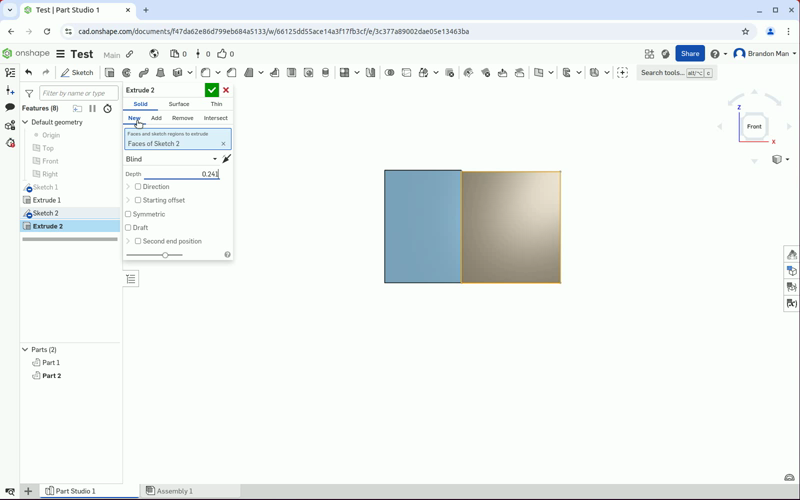
key(enter)
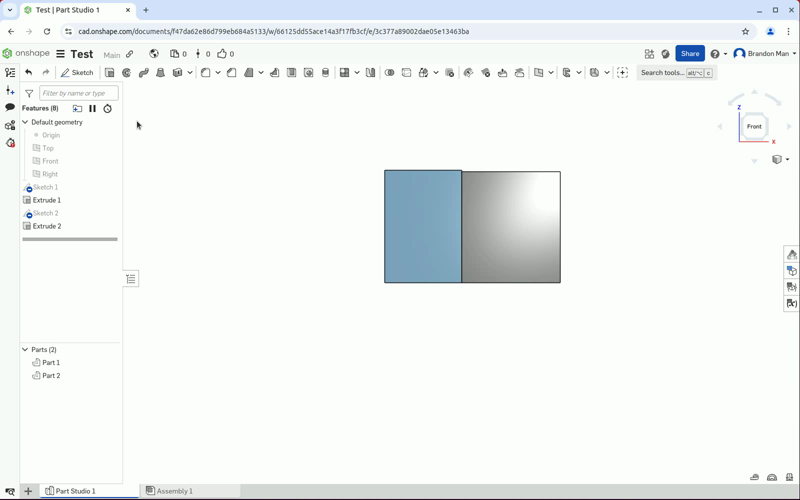
key(shift+h)
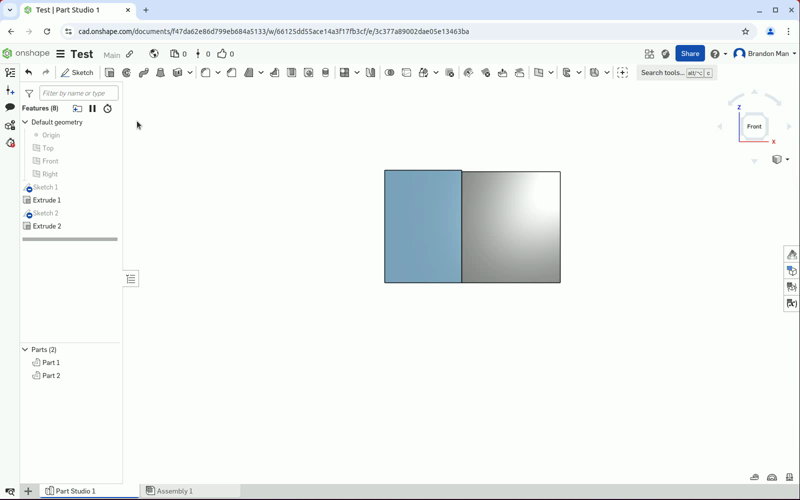
key(shift+h)
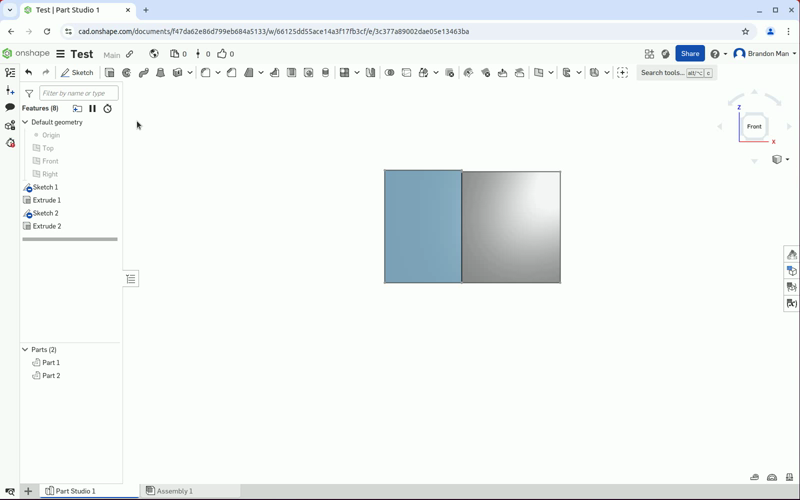
key(shift+7)
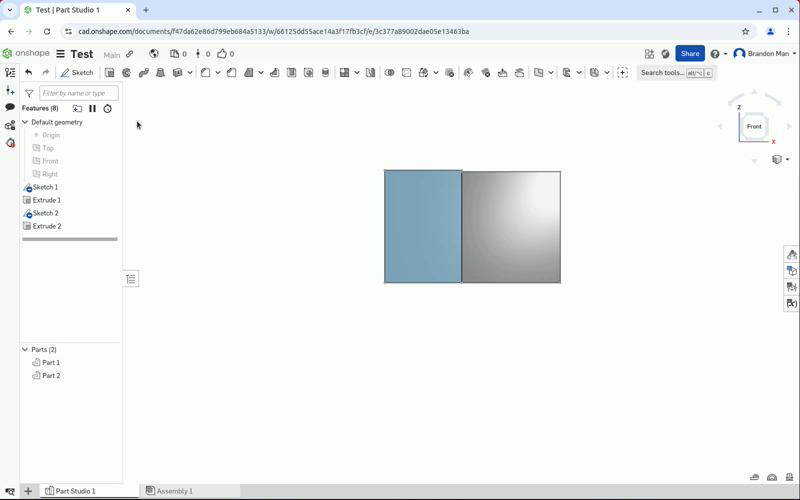
key(left, 2)
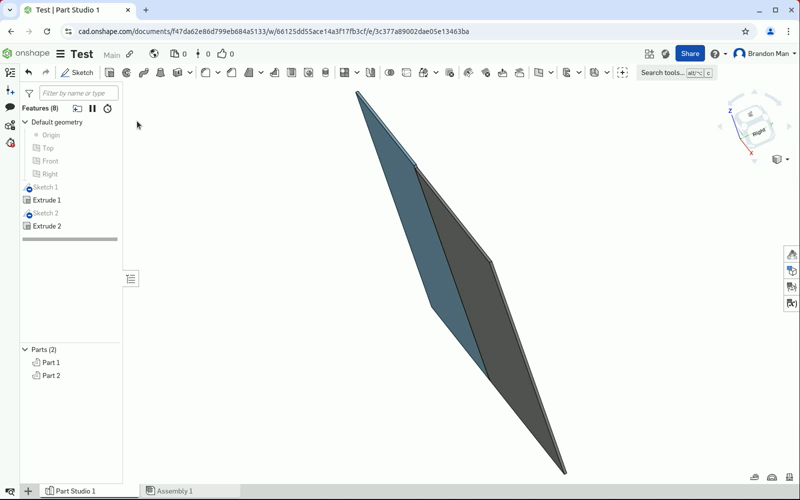
key(down, 2)
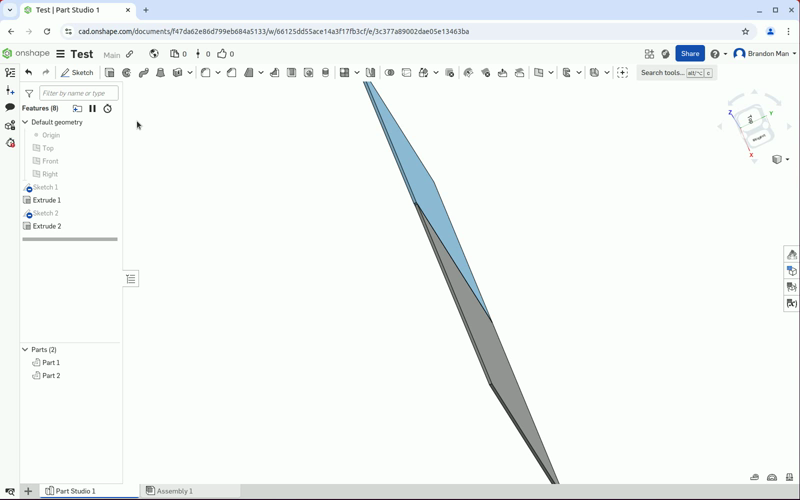
key(up, 2)
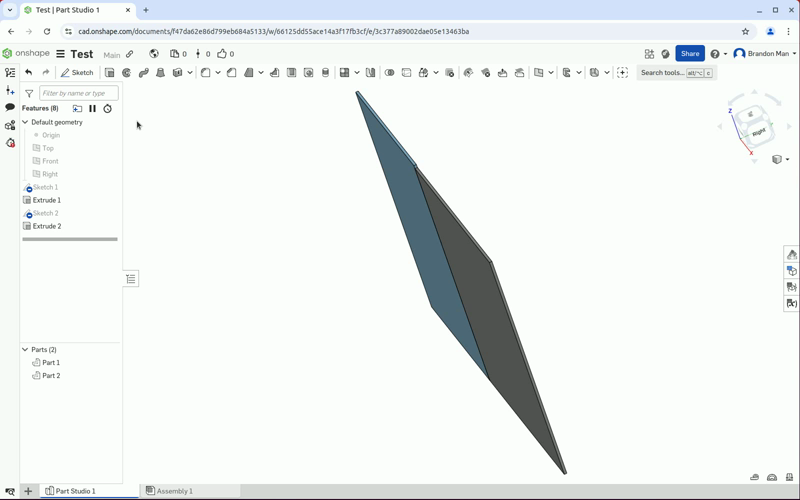
key(right, 2)
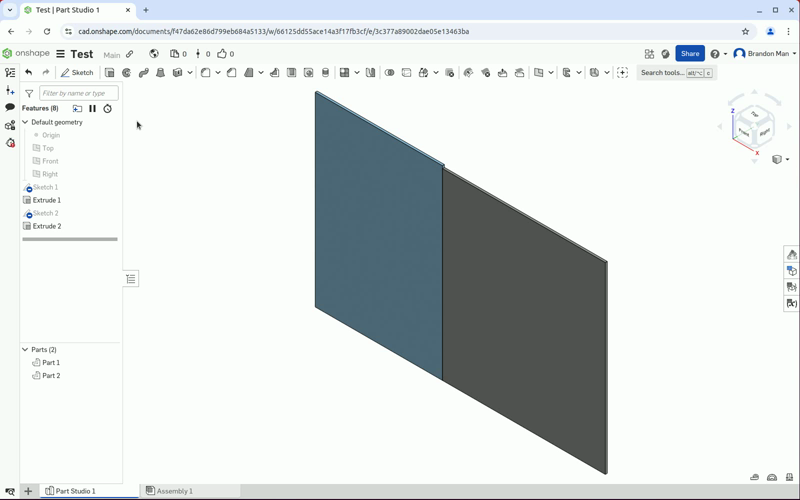
mouse_move(73, 189)
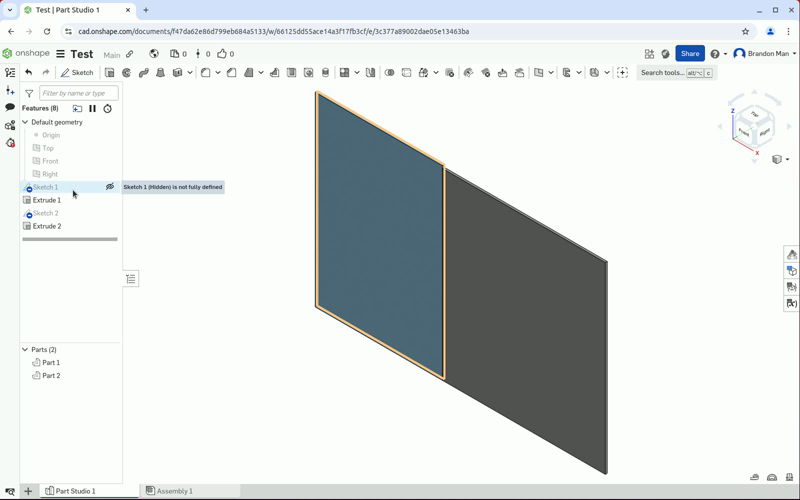
click(73, 189)